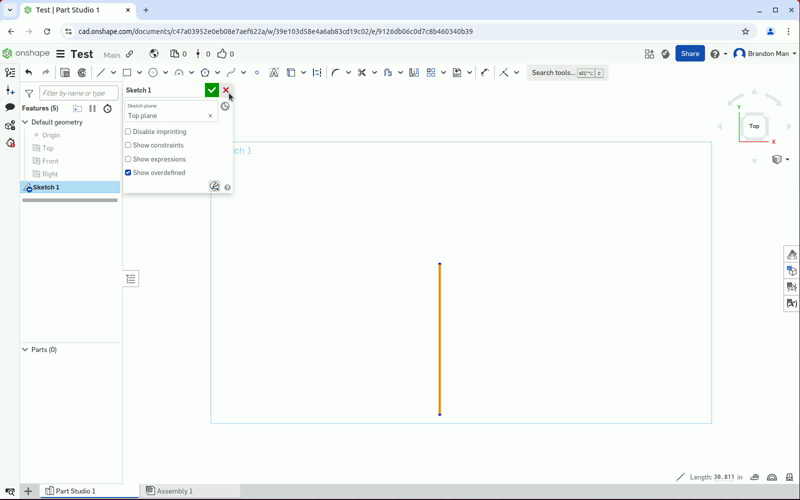
key(shift+h)
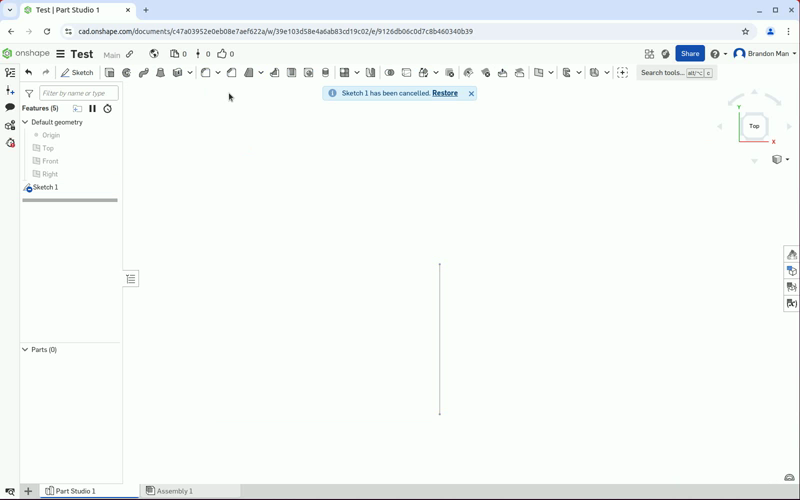
key(shift+s)
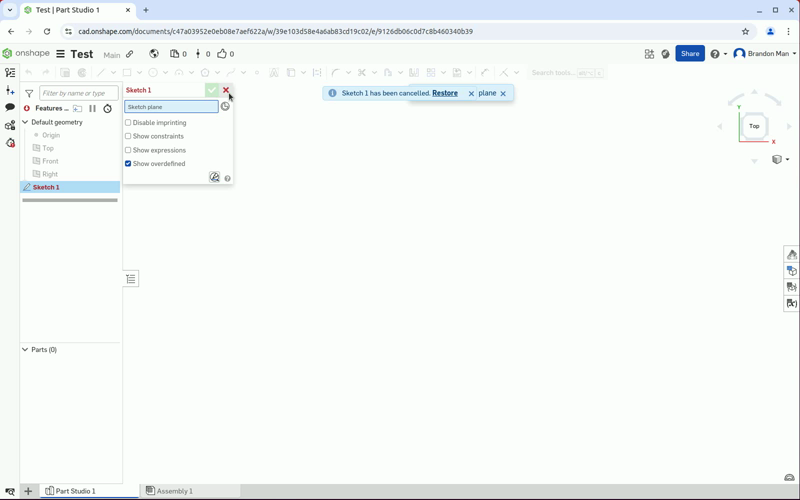
mouse_move(73, 150)
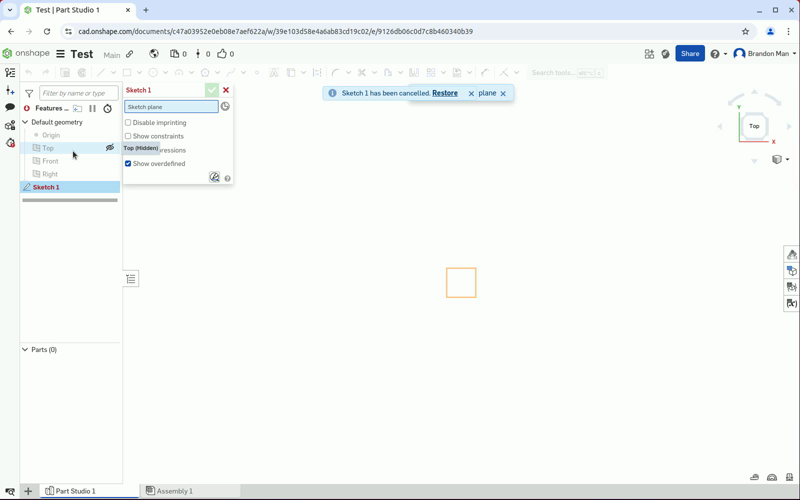
click(73, 150)
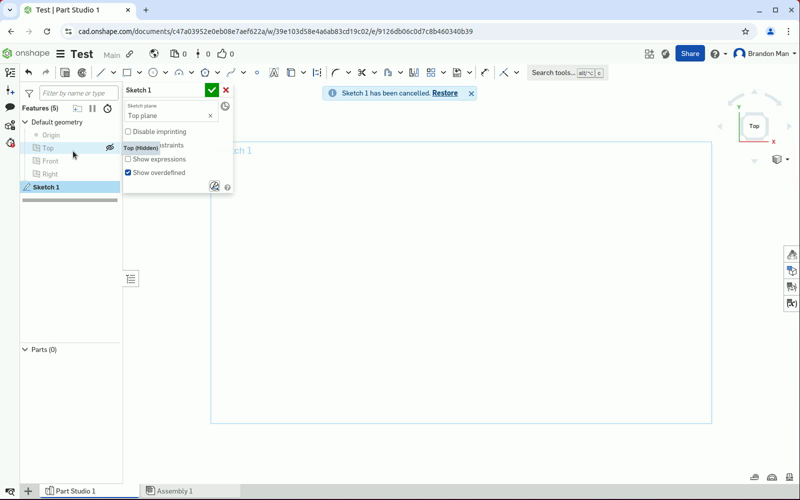
mouse_move(73, 352)
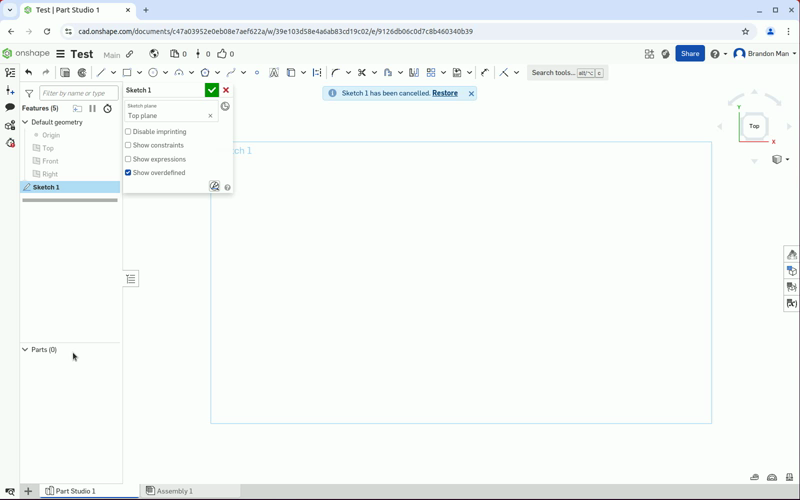
key(y)
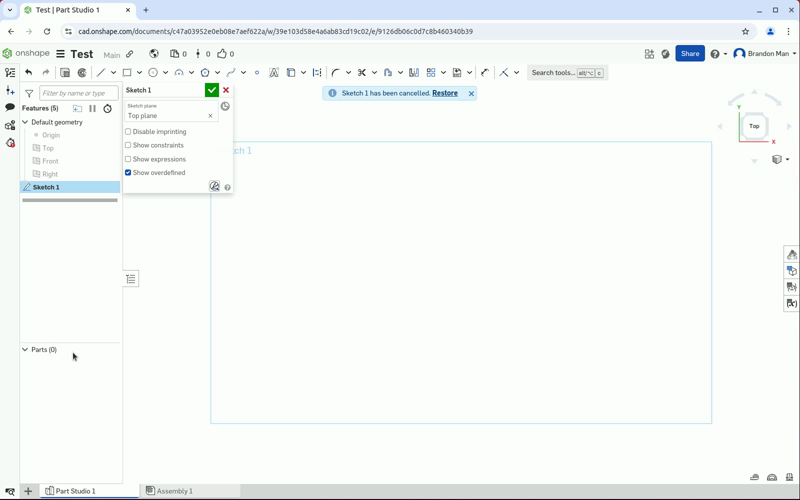
key(l)
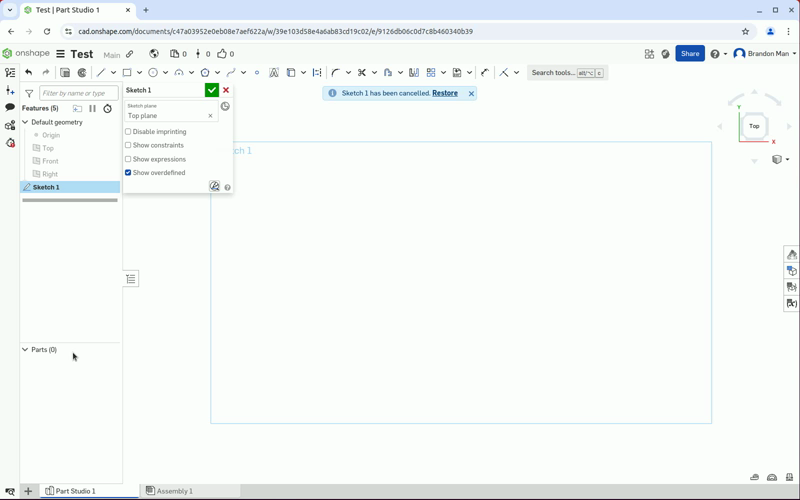
key_down(shift)
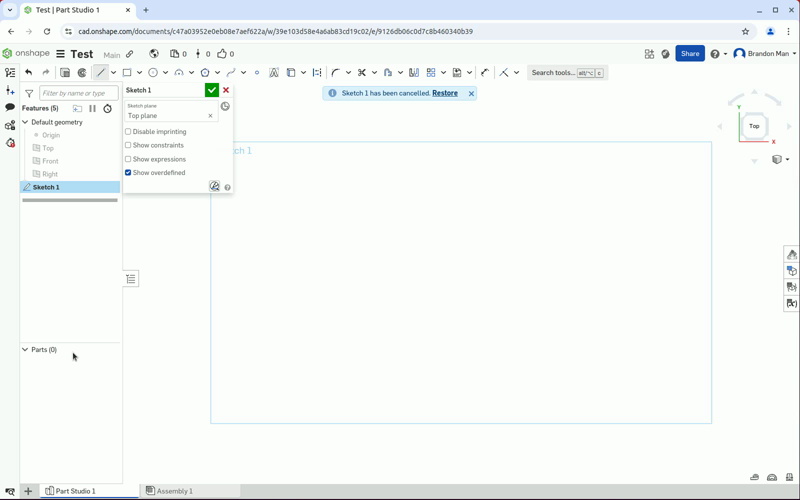
mouse_move(429, 314)
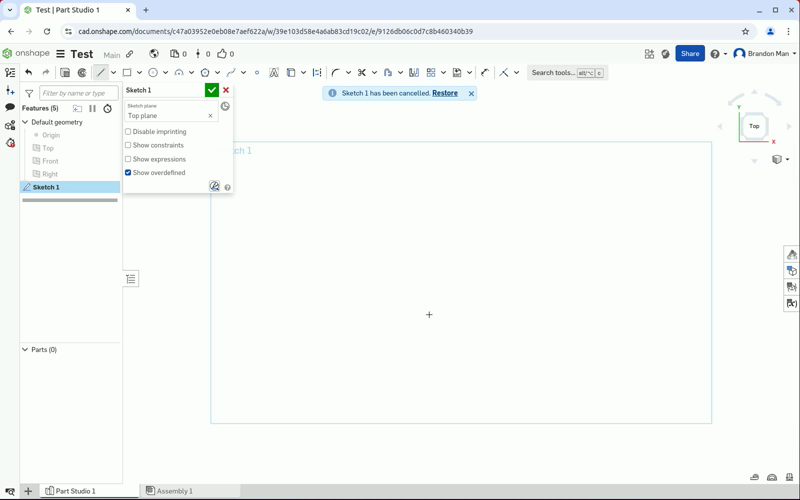
click(429, 314)
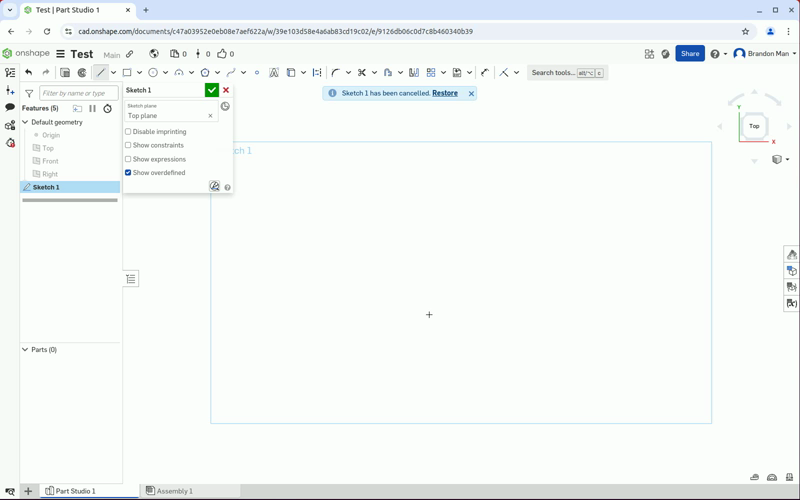
key_up(shift)
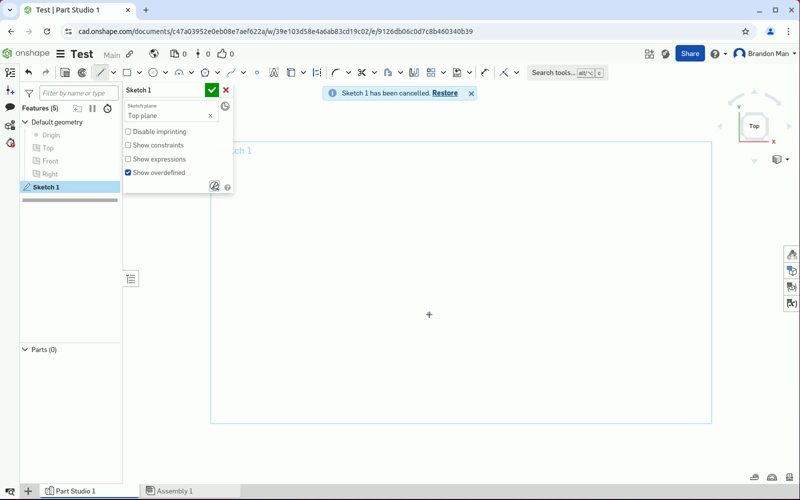
key_down(shift)
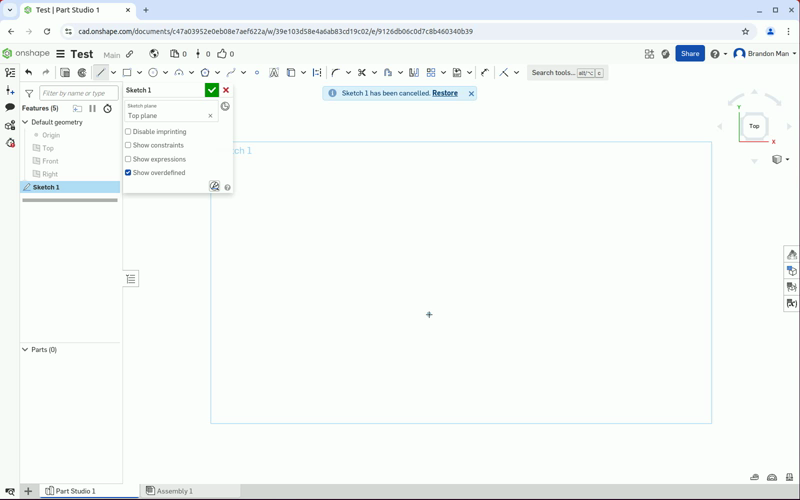
mouse_move(494, 314)
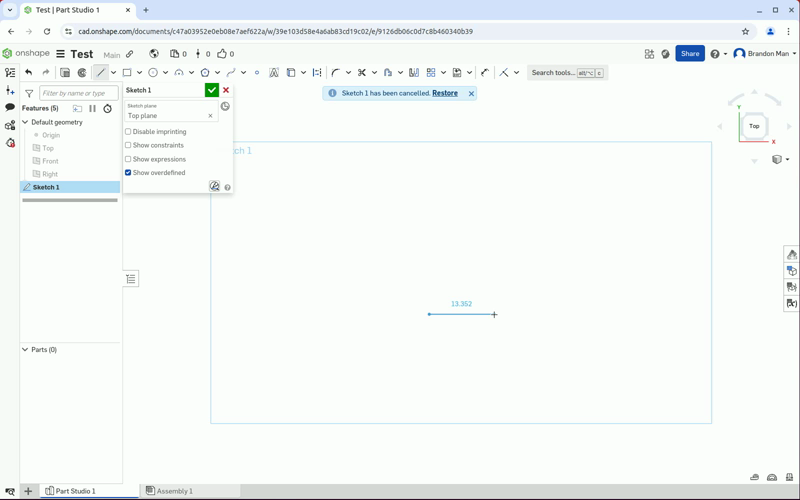
click(494, 314)
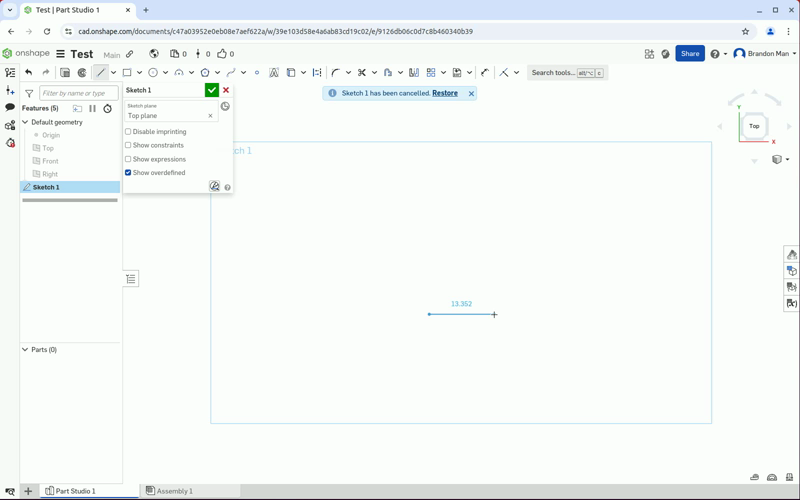
key_up(shift)
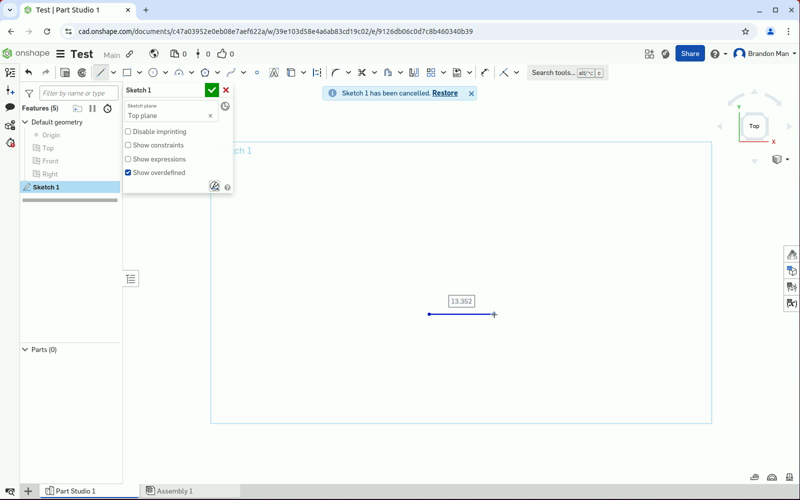
key_down(shift)
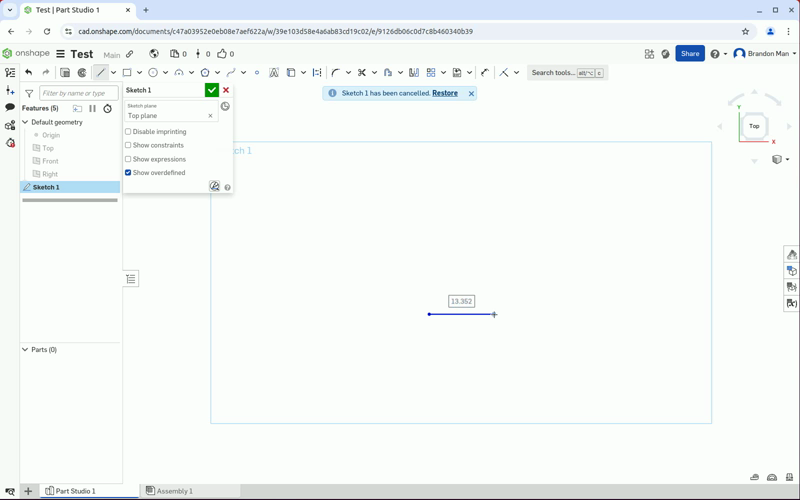
mouse_move(494, 249)
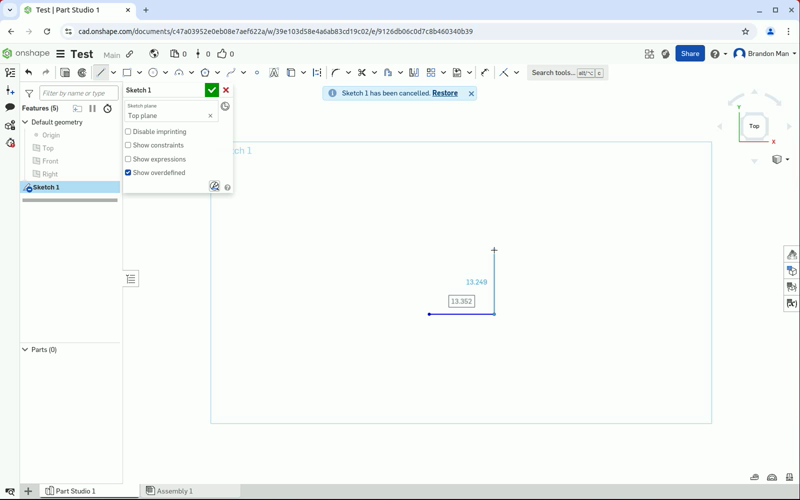
click(494, 249)
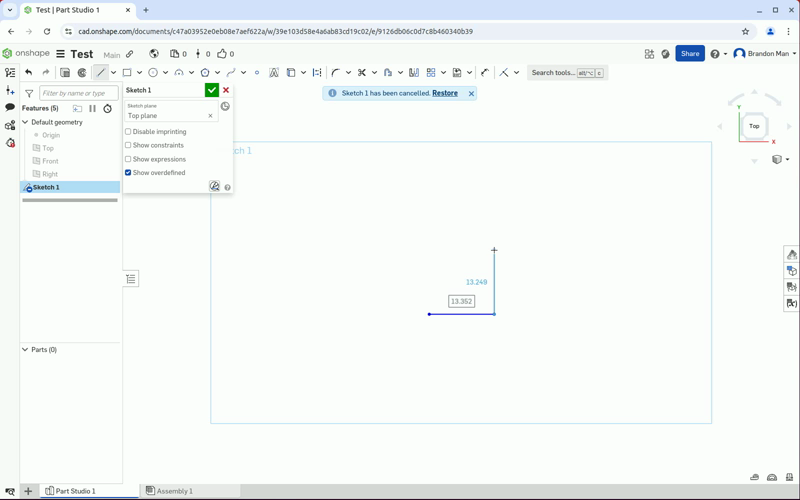
key_up(shift)
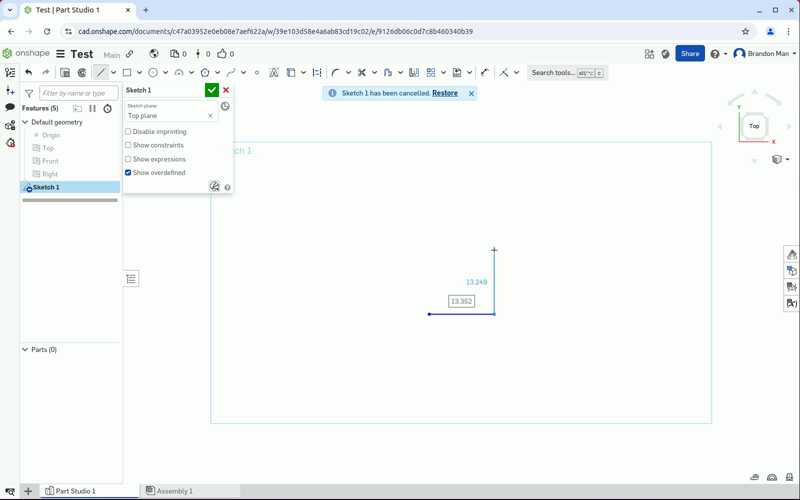
key_down(shift)
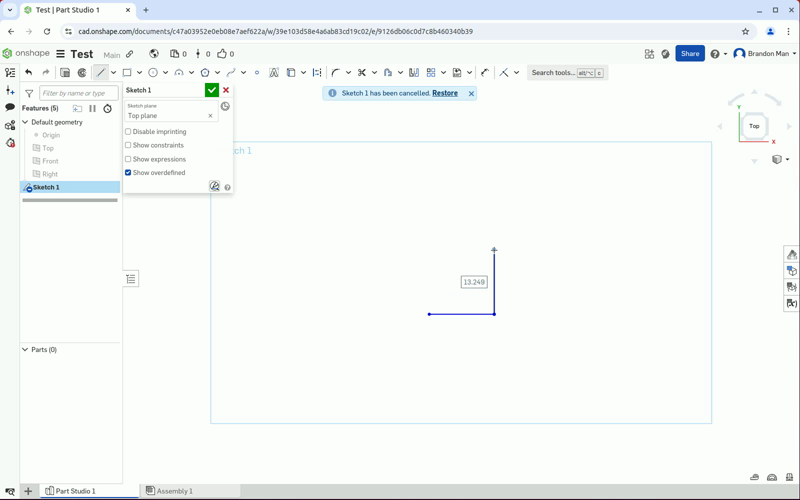
mouse_move(429, 249)
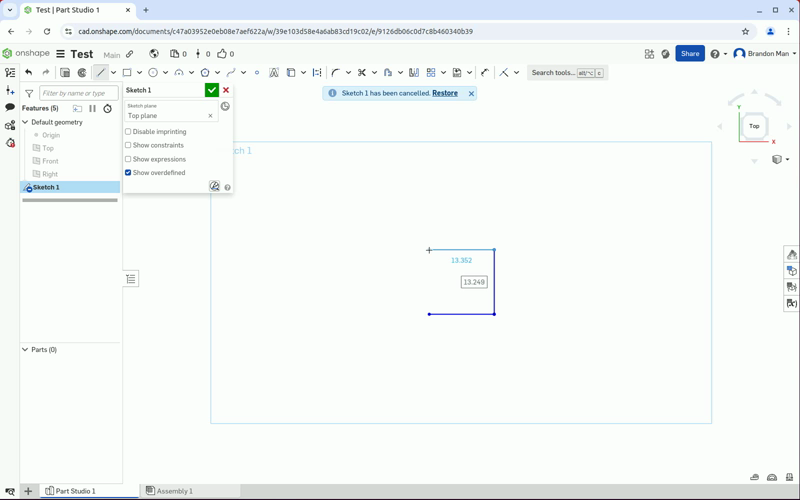
click(429, 249)
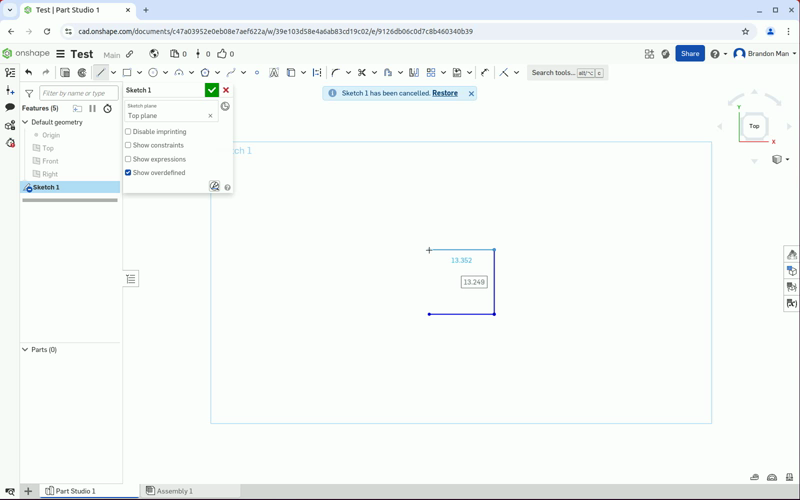
key_up(shift)
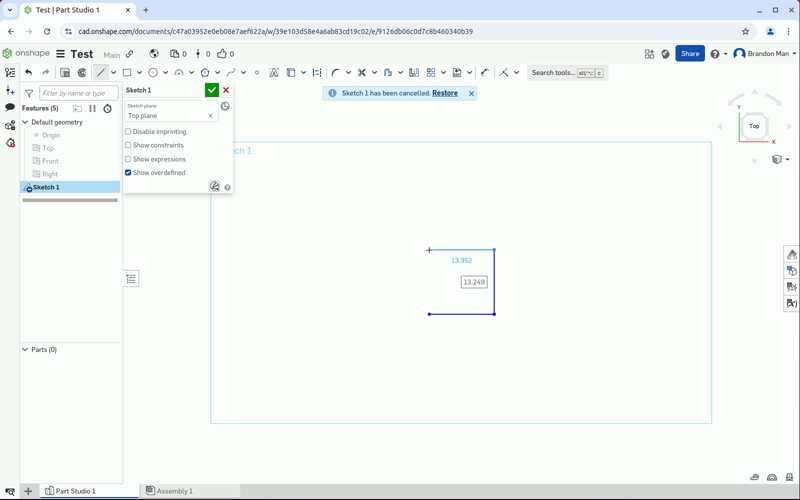
key_down(shift)
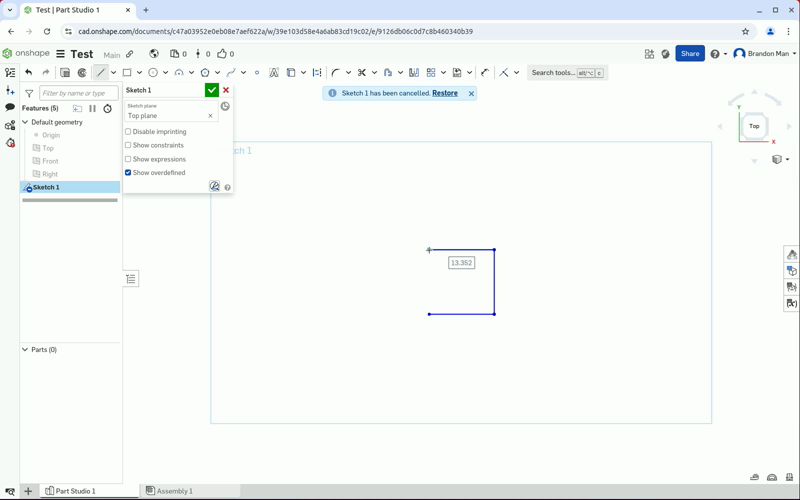
mouse_move(429, 314)
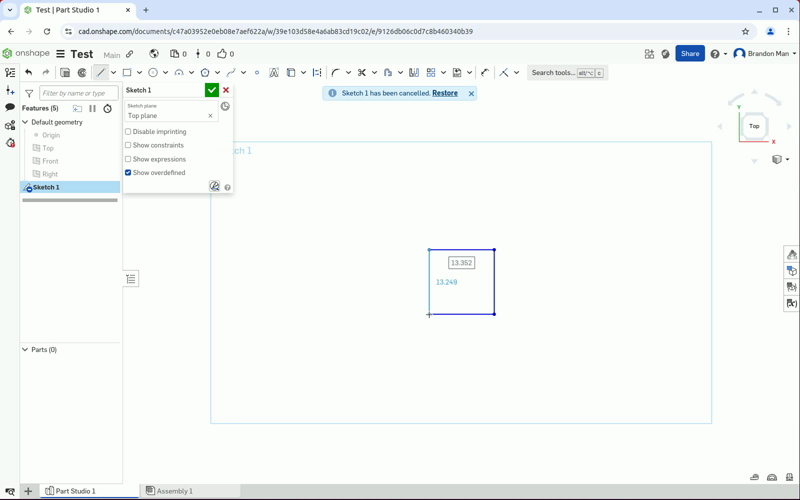
key_up(shift)
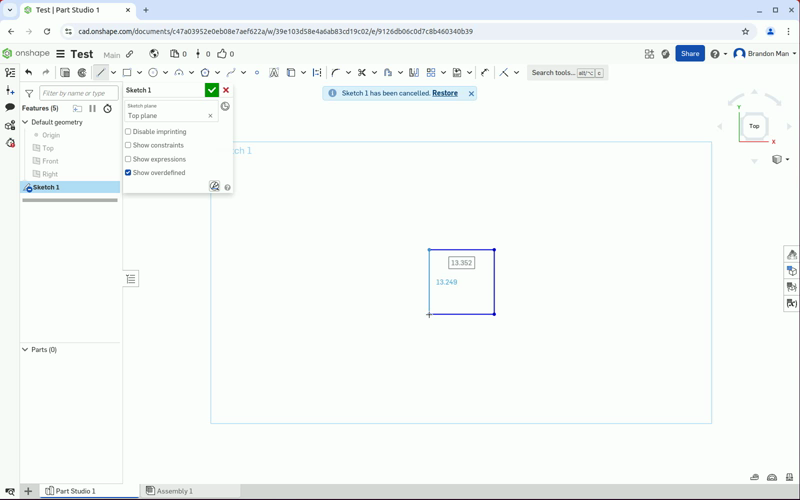
click(429, 314)
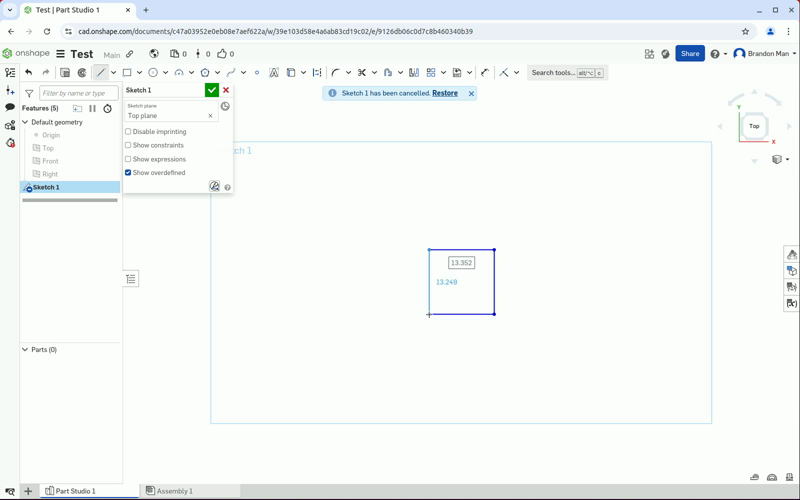
key(esc)
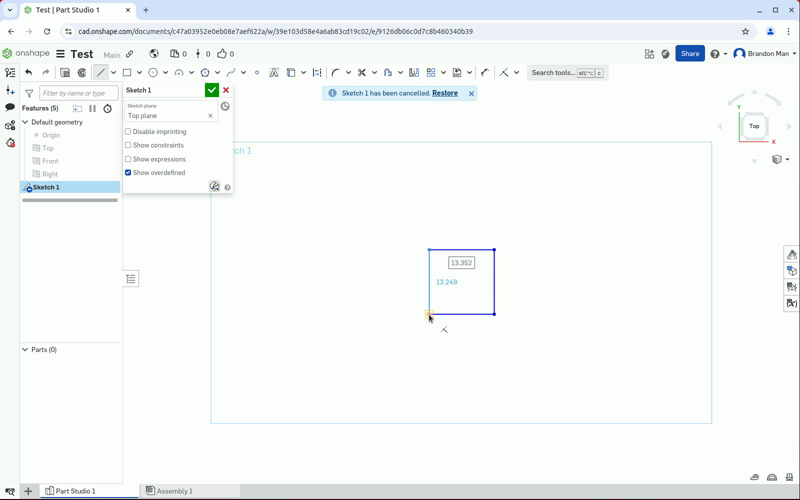
mouse_move(457, 284)
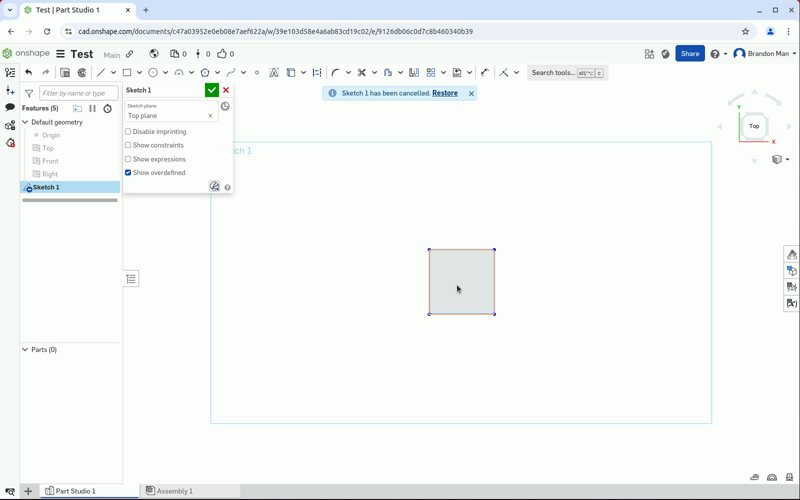
click(457, 284)
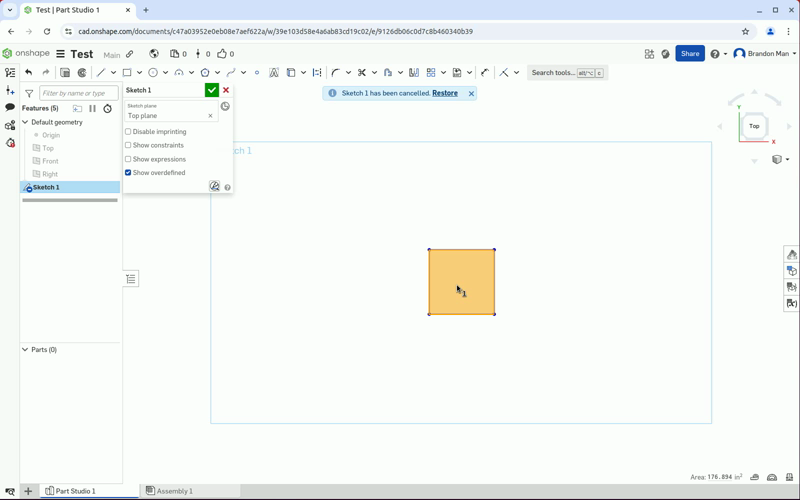
mouse_move(73, 352)
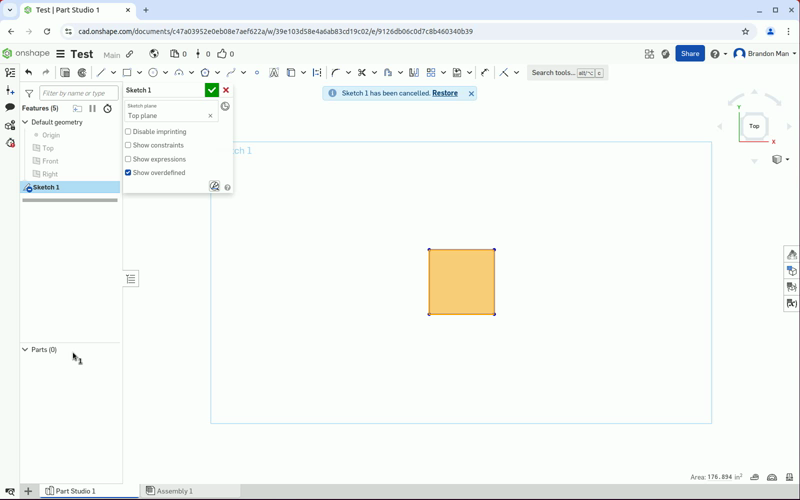
key(shift+y)
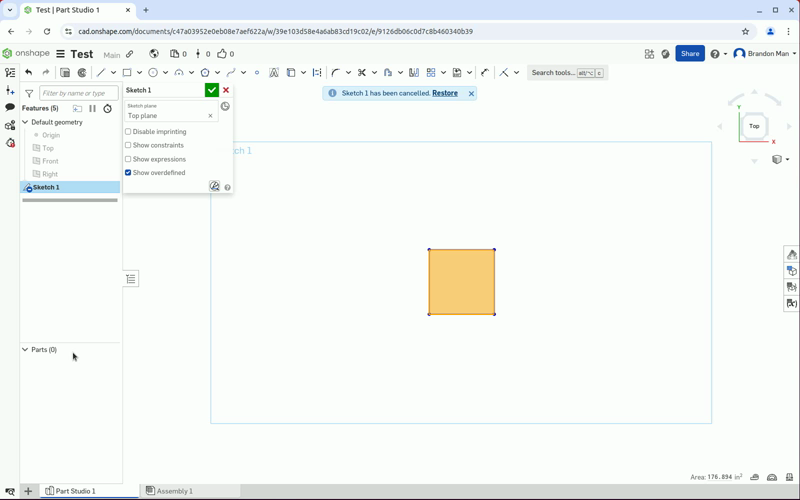
key(shift+e)
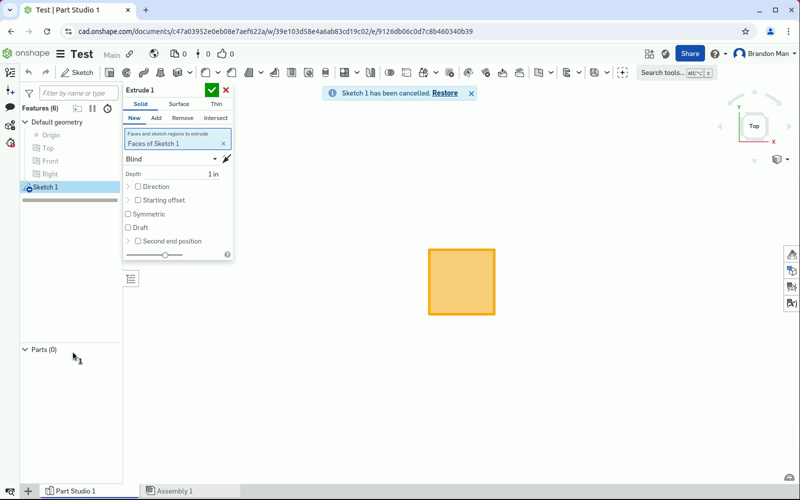
mouse_move(143, 106)
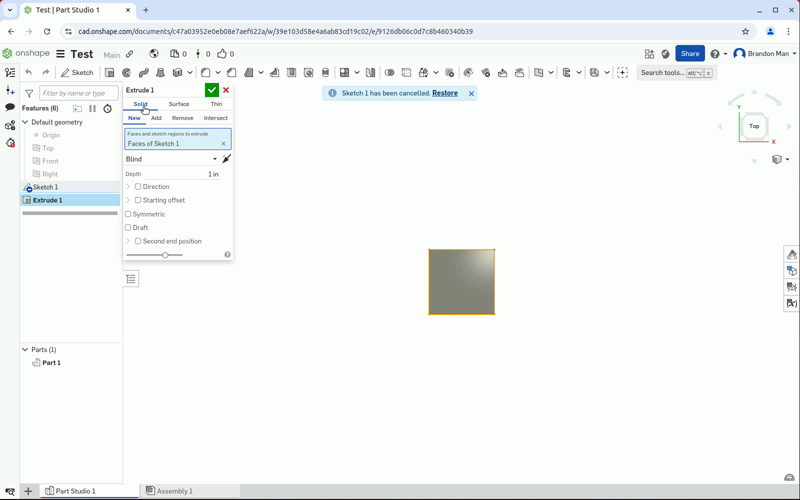
click(143, 106)
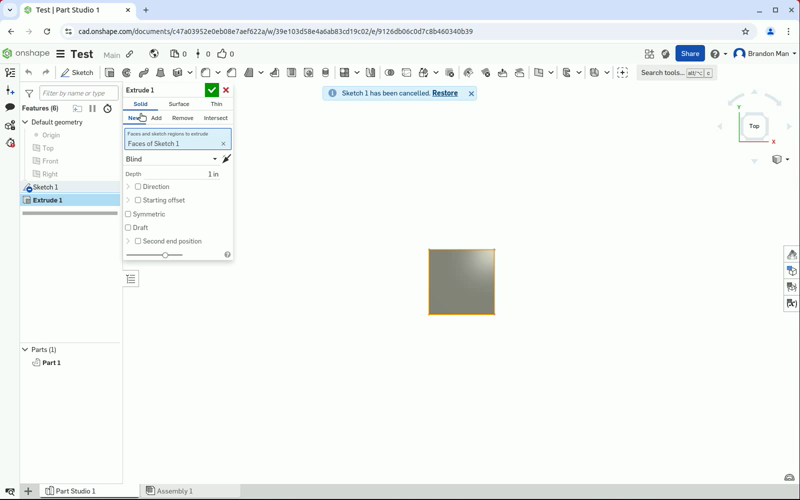
mouse_move(137, 120)
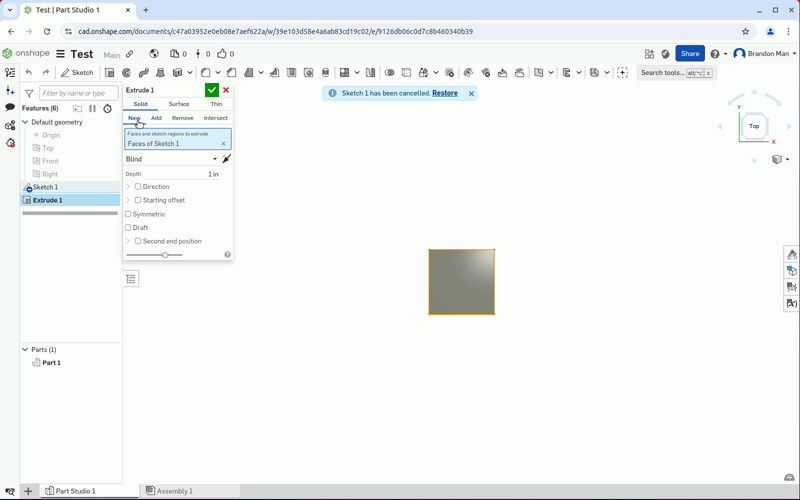
click(137, 120)
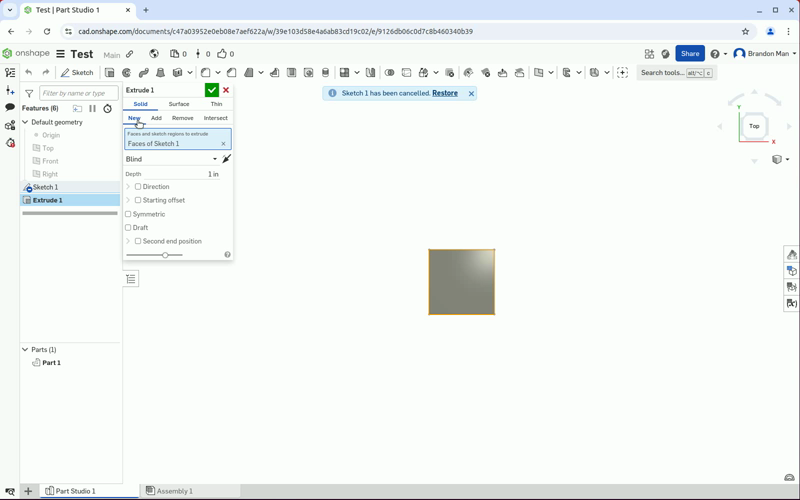
key(tab, 4)
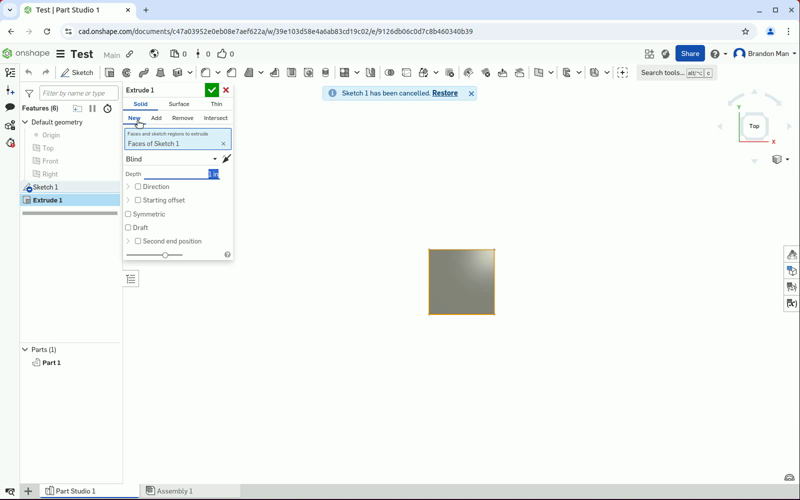
text(1.685)
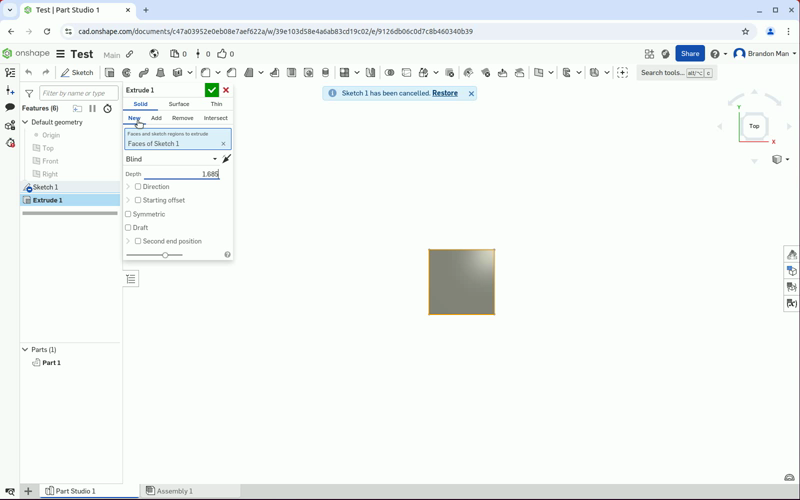
key(enter)
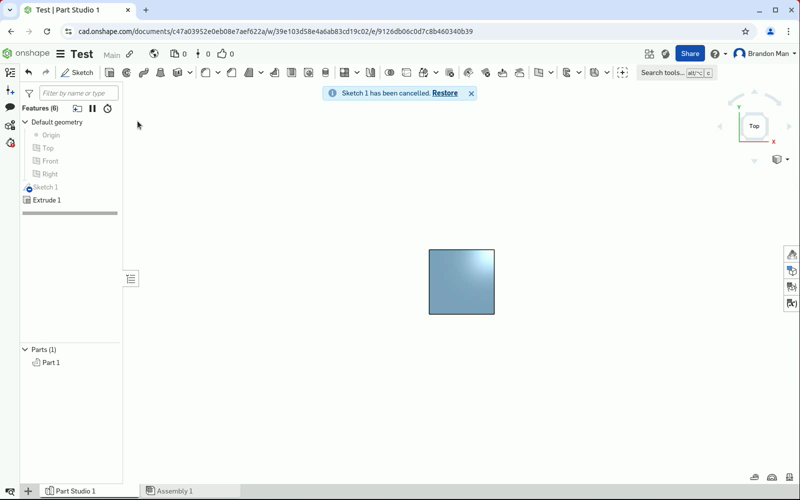
key(shift+h)
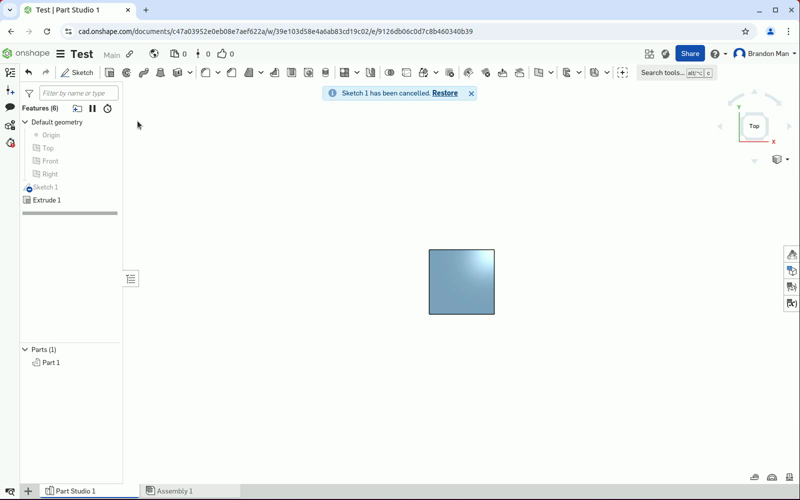
key(shift+h)
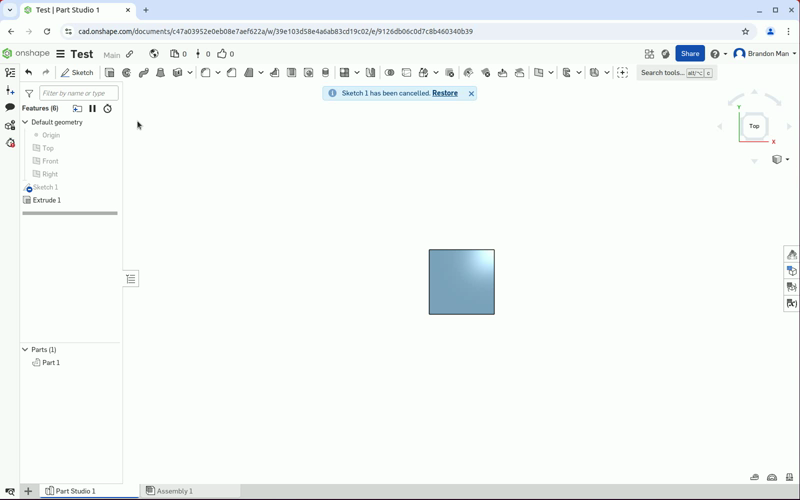
mouse_move(73, 189)
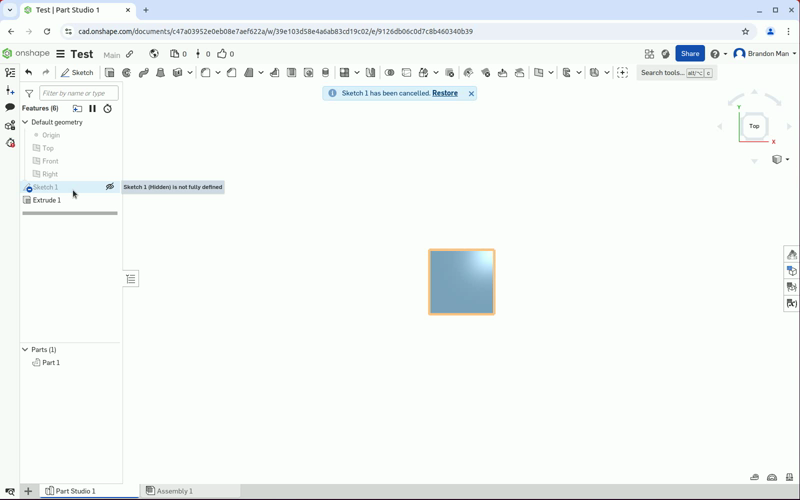
click(73, 189)
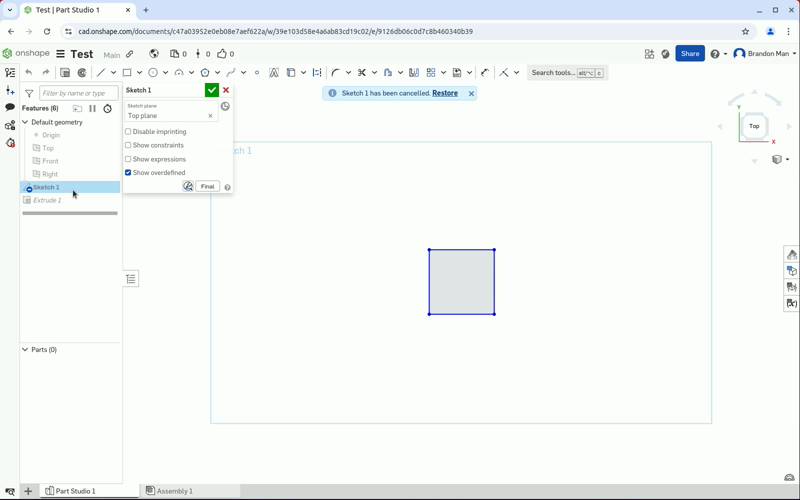
mouse_move(229, 92)
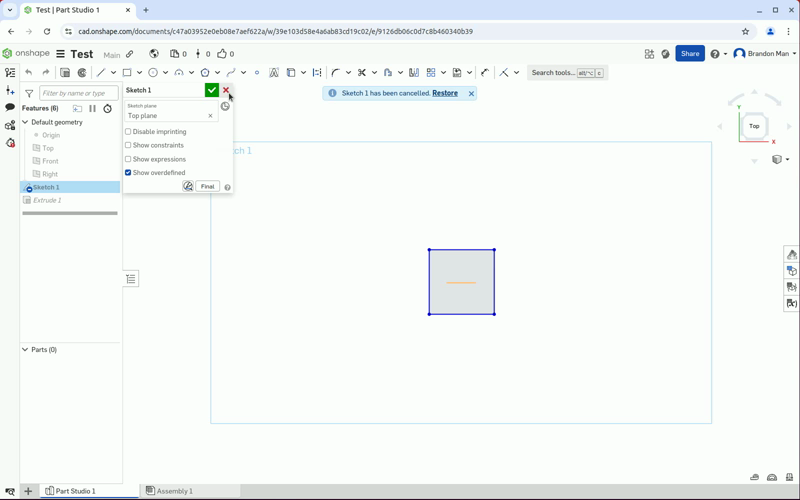
click(229, 92)
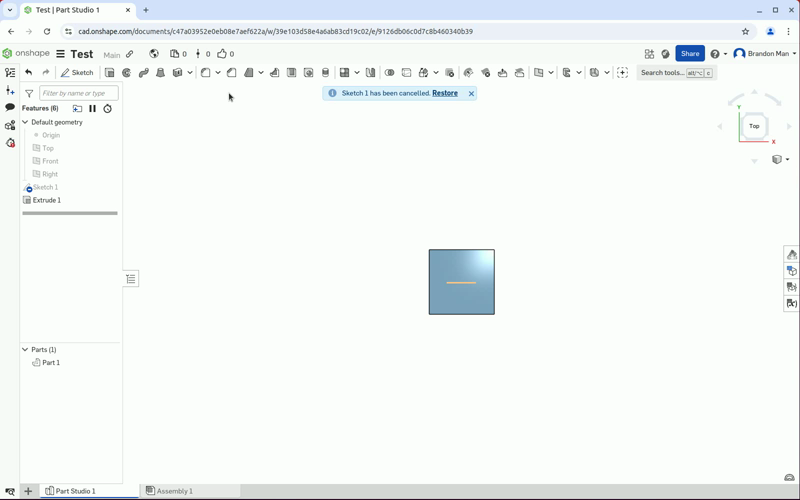
mouse_move(541, 75)
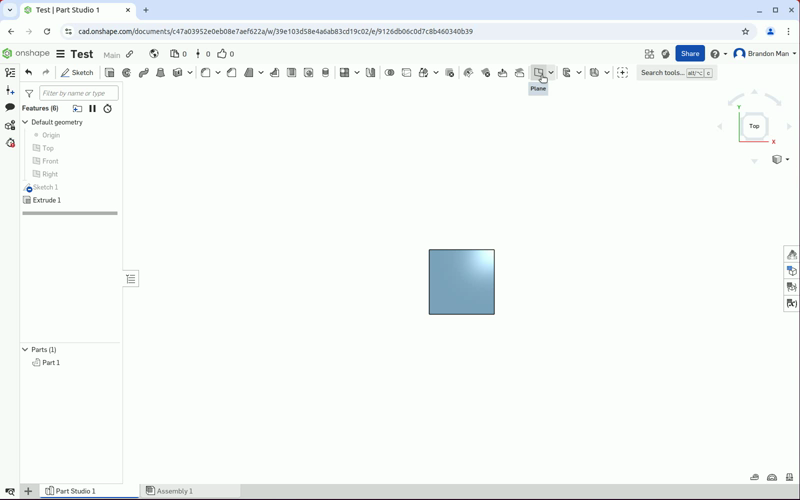
click(541, 75)
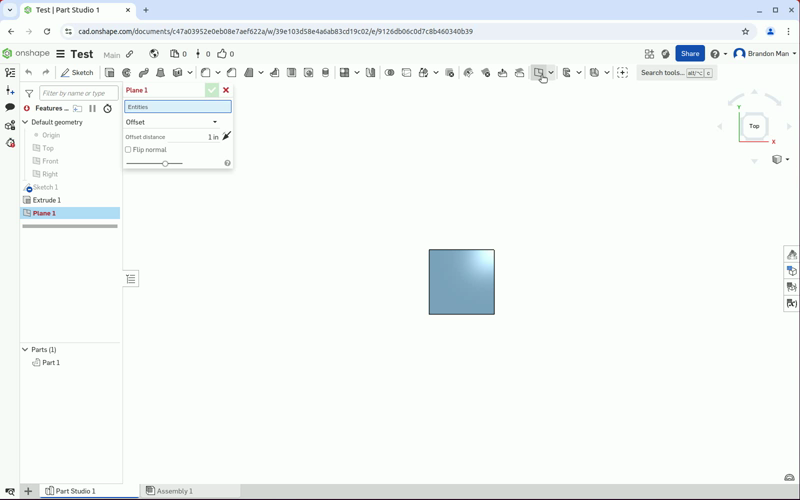
mouse_move(73, 150)
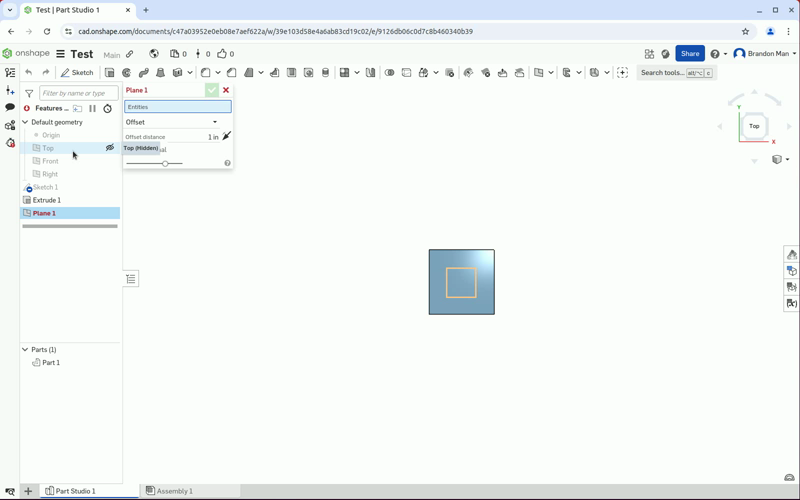
click(73, 150)
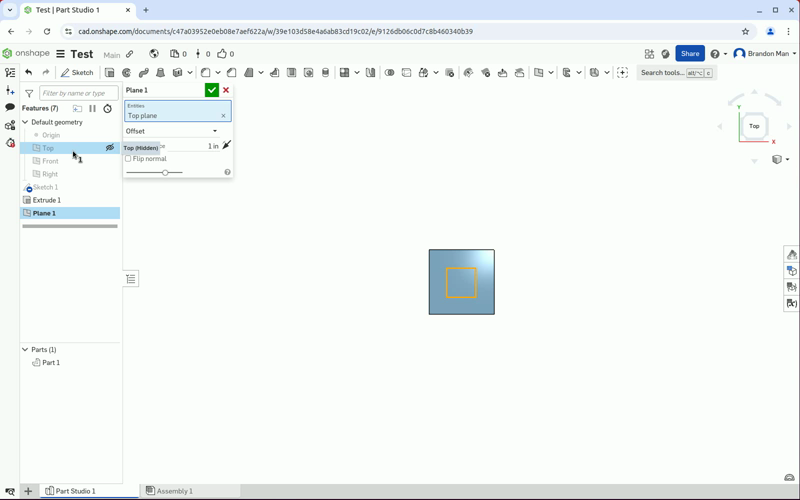
key(tab, 2)
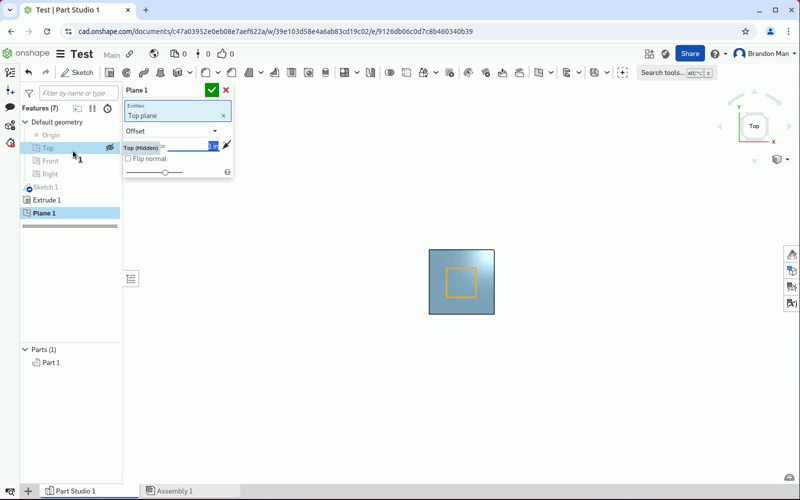
text(1.695)
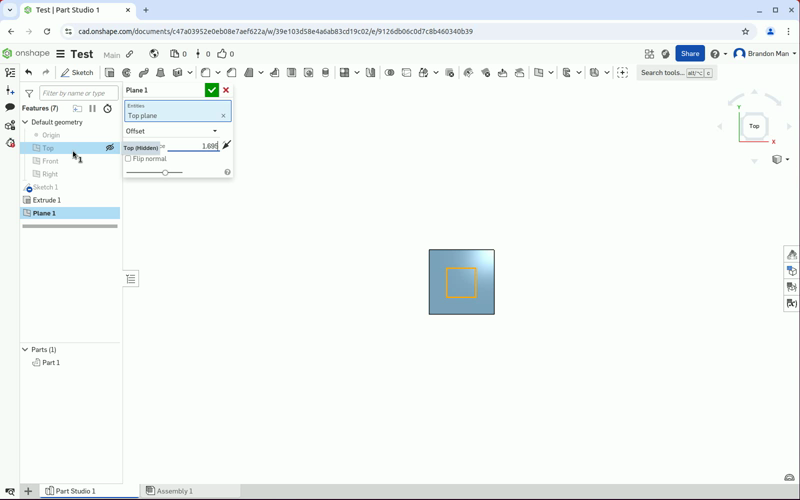
key(enter, 2)
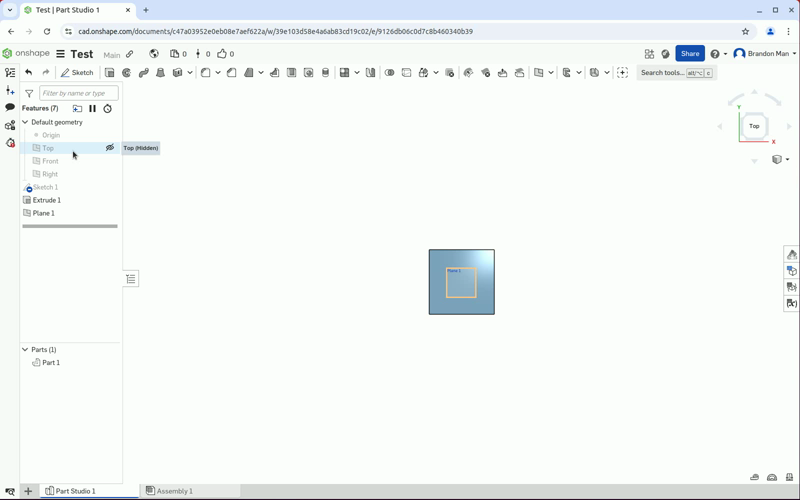
key(shift+s)
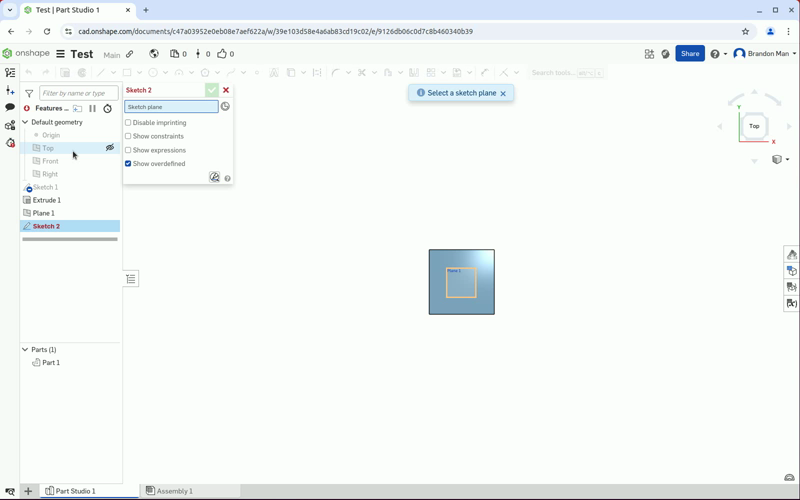
mouse_move(73, 215)
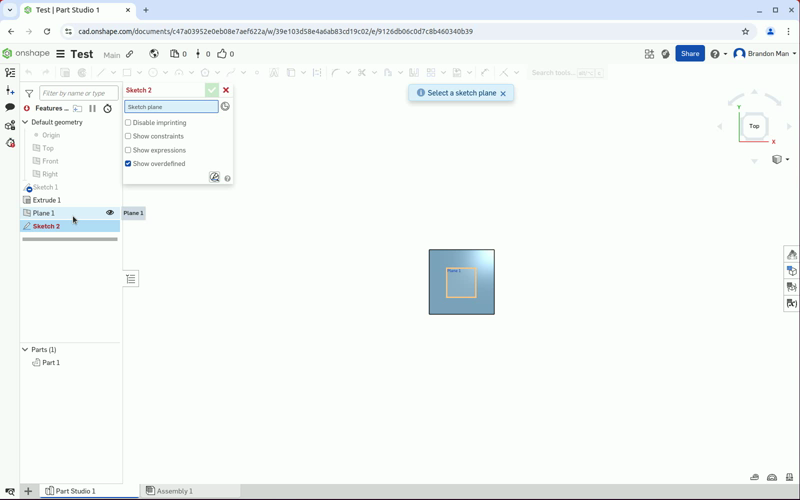
click(73, 215)
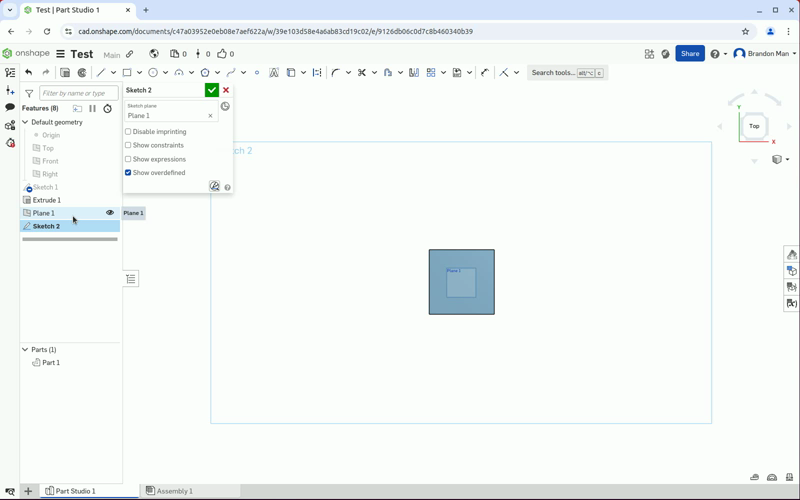
mouse_move(73, 352)
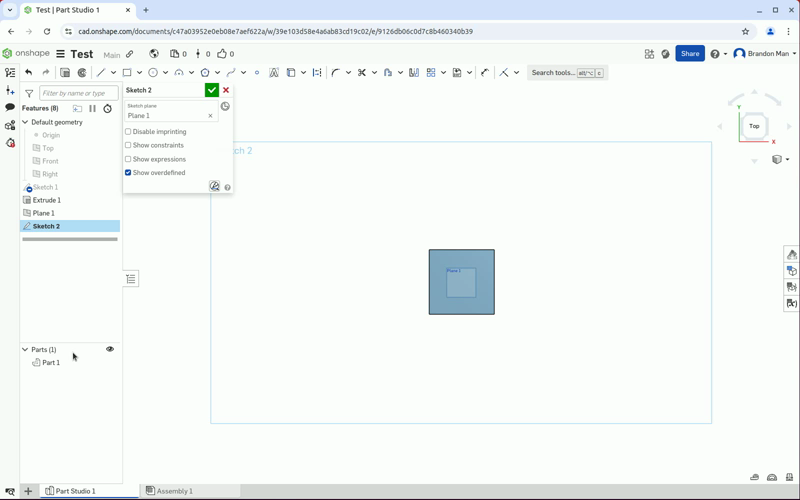
key(y)
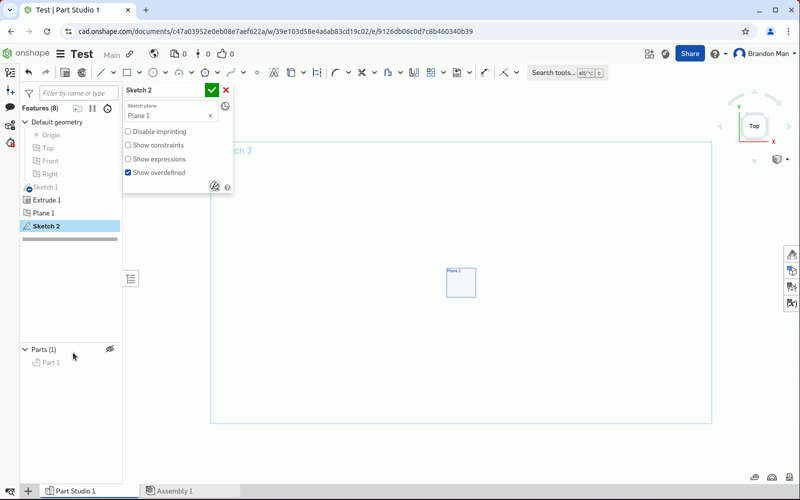
key(c)
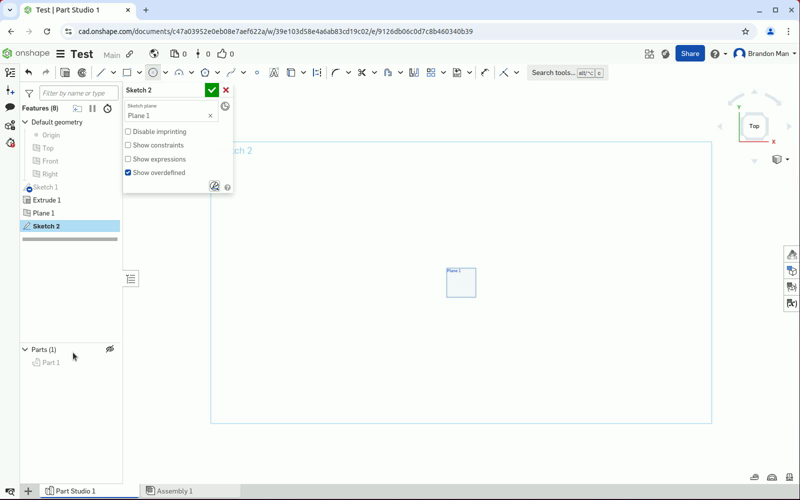
key_down(shift)
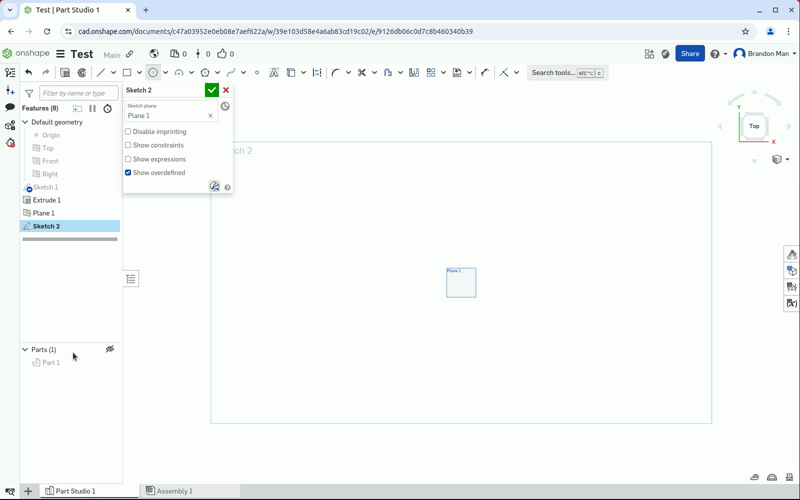
mouse_move(460, 282)
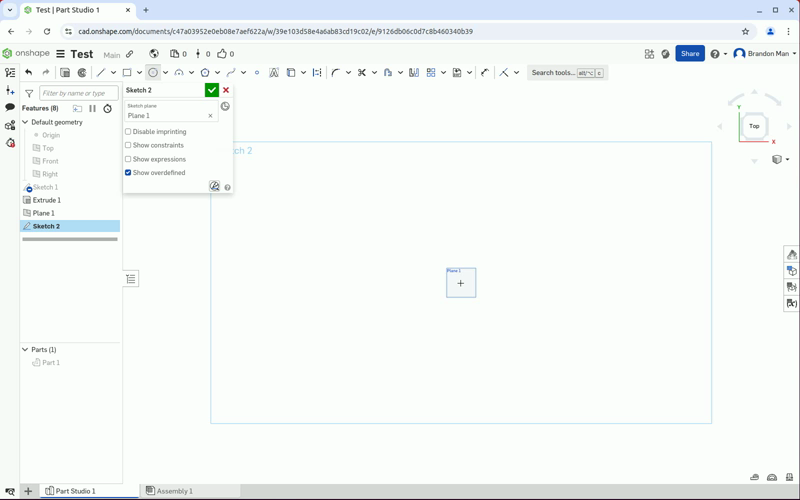
click(460, 282)
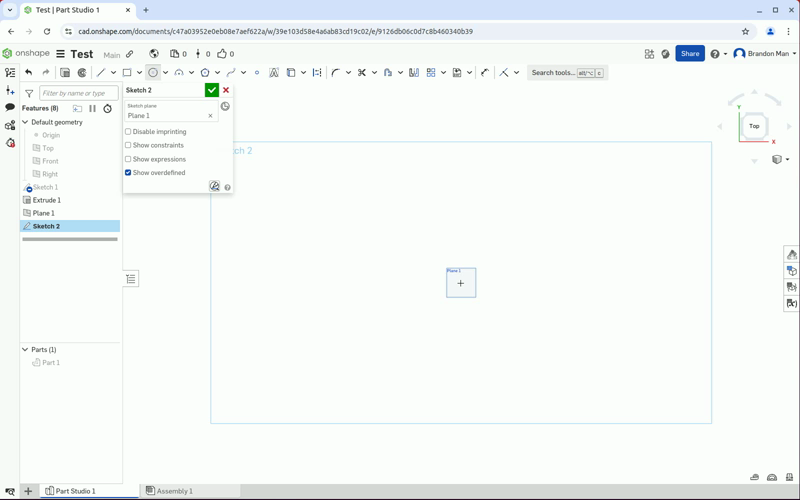
key_up(shift)
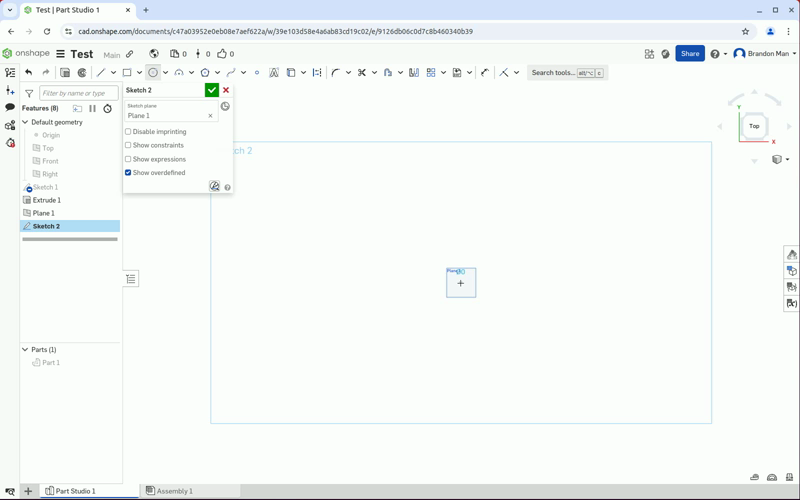
mouse_move(477, 282)
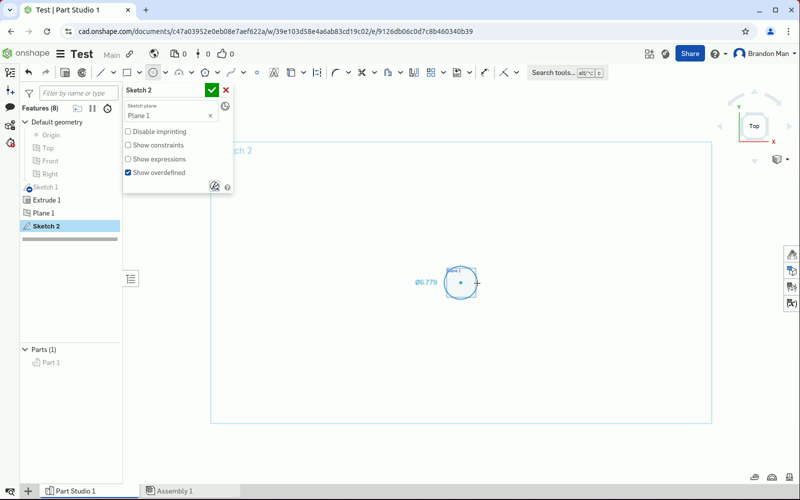
click(477, 282)
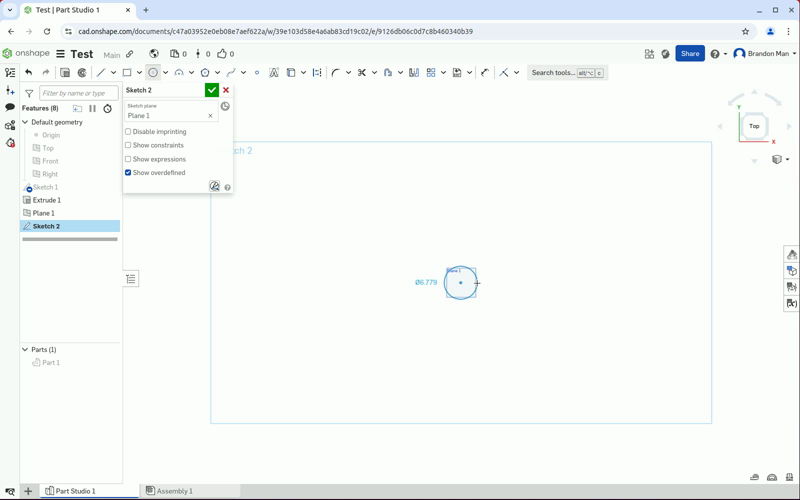
key(esc)
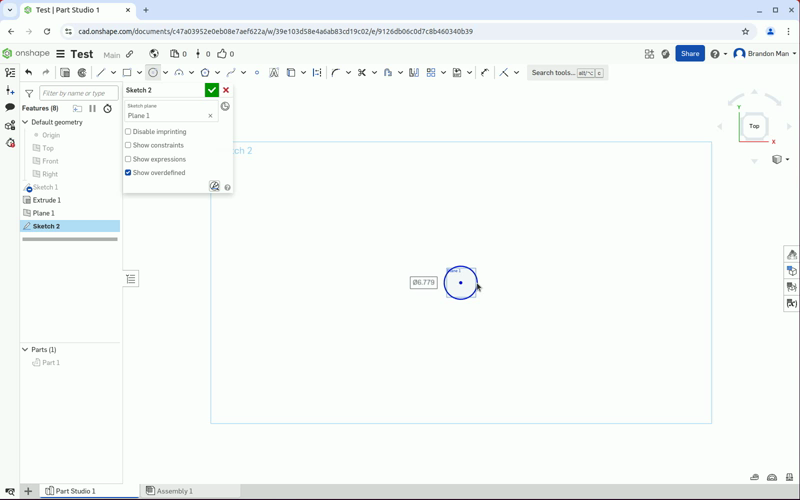
mouse_move(472, 293)
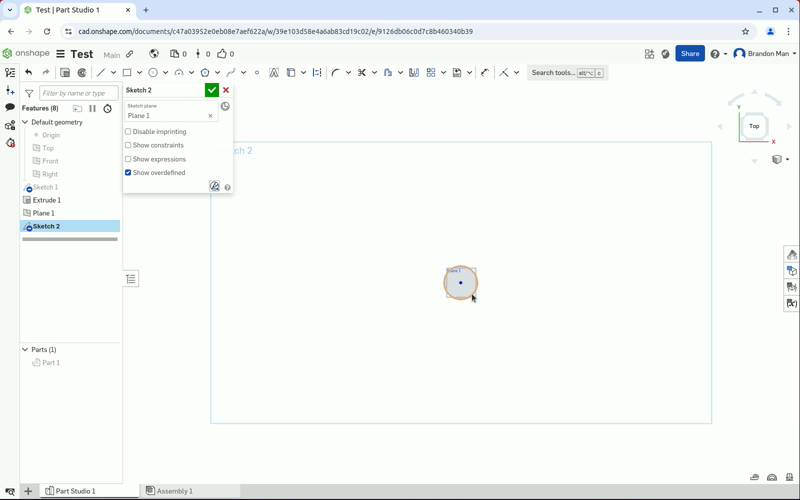
scroll(6)
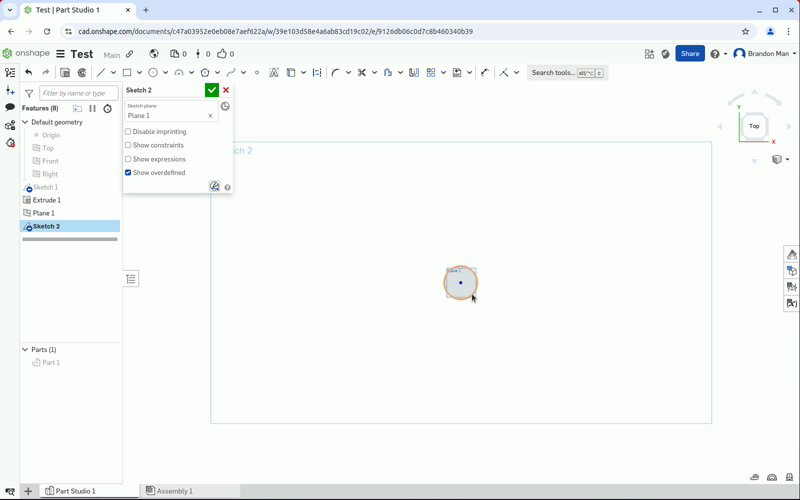
scroll(6)
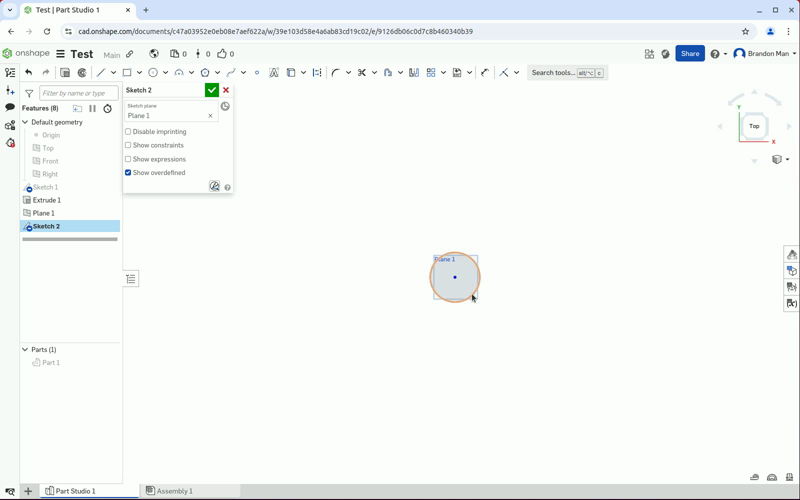
scroll(6)
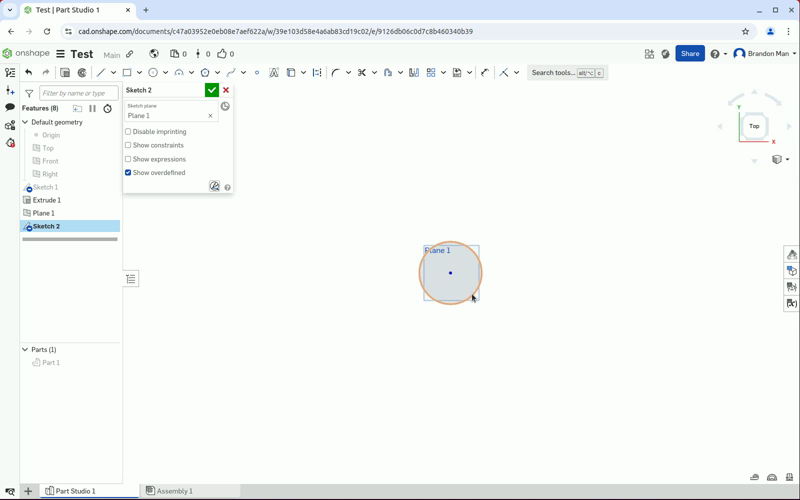
scroll(6)
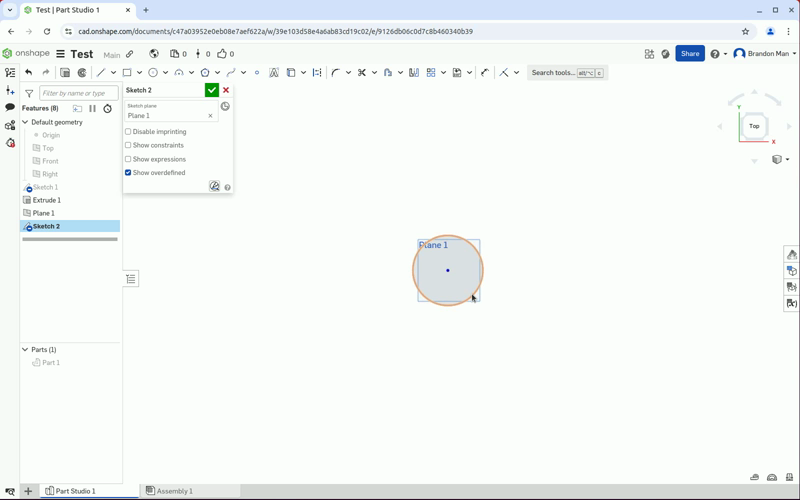
scroll(6)
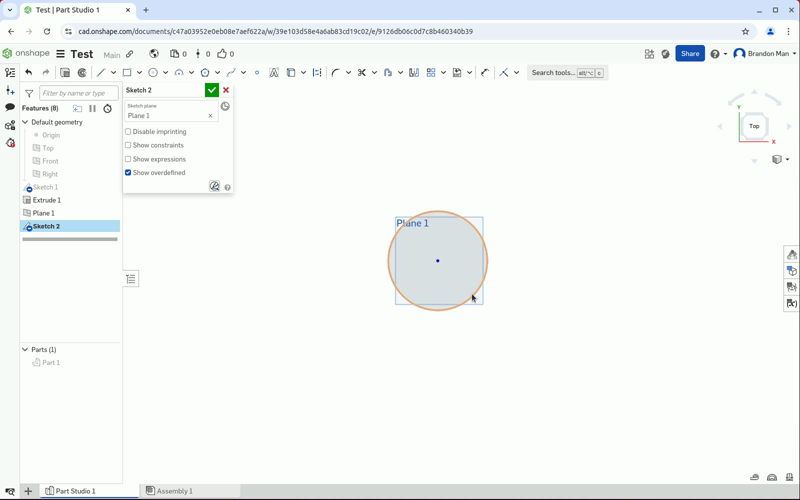
scroll(6)
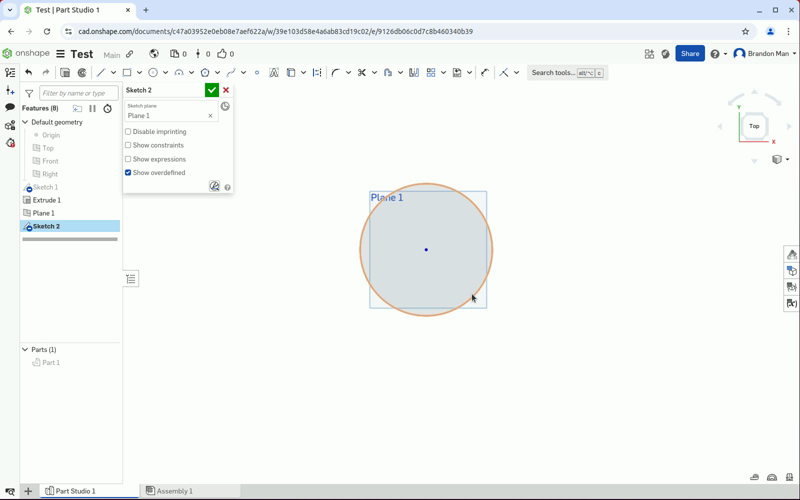
scroll(6)
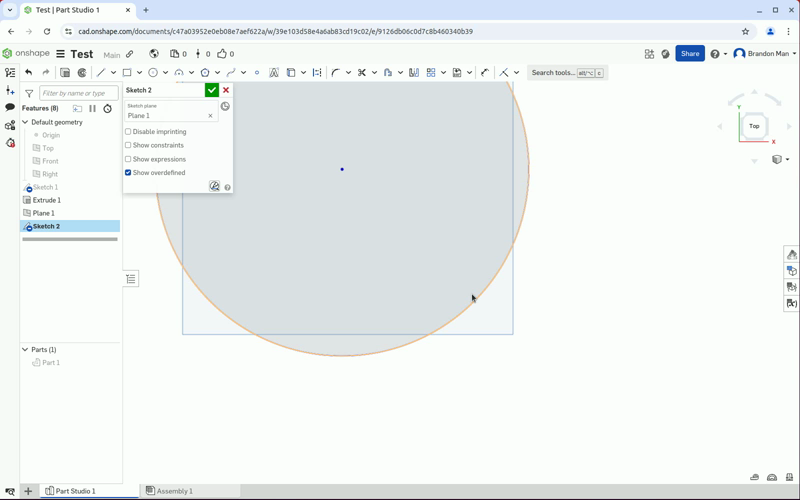
click(472, 293)
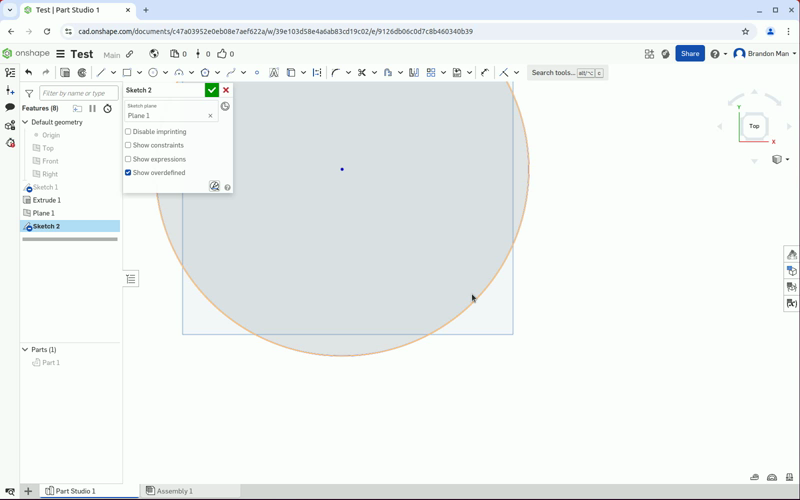
scroll(-6)
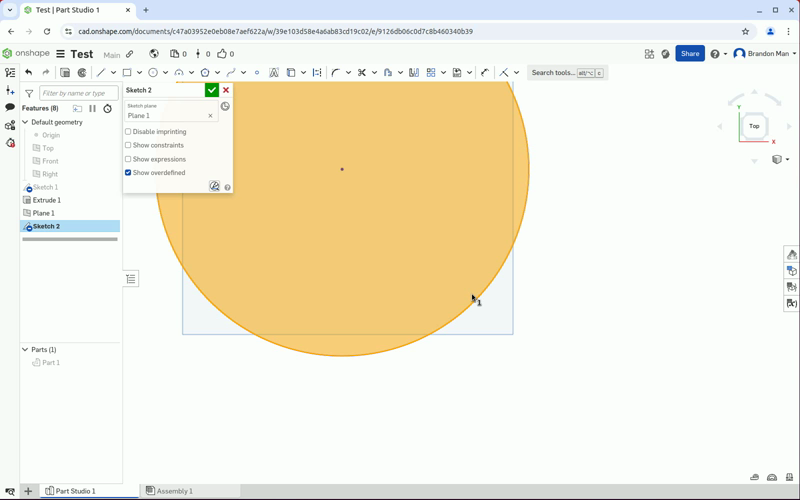
scroll(-6)
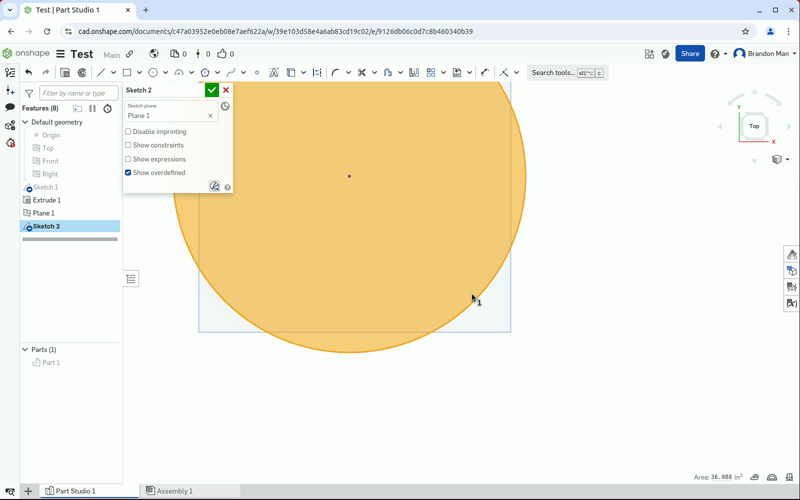
scroll(-6)
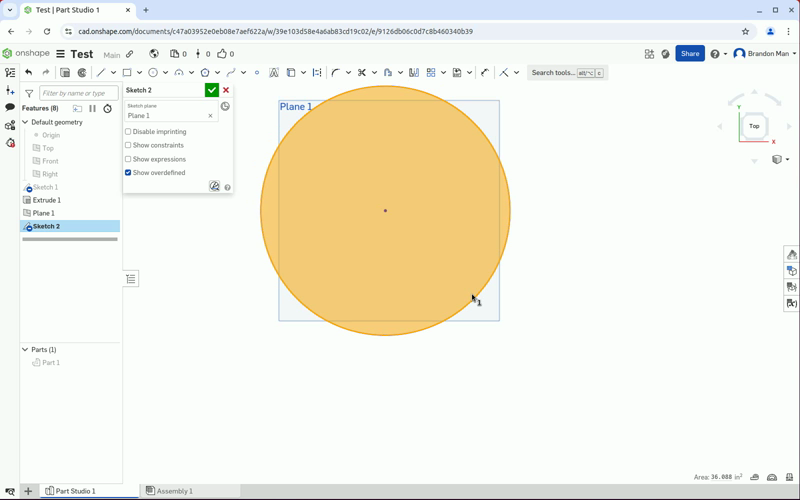
scroll(-6)
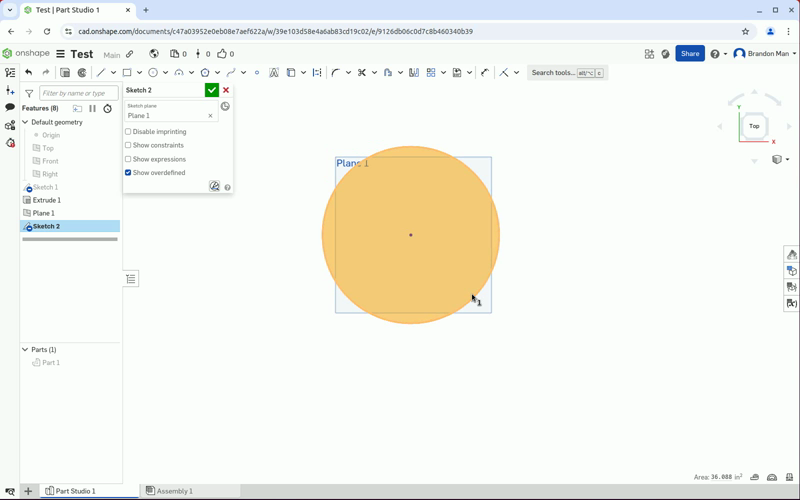
scroll(-6)
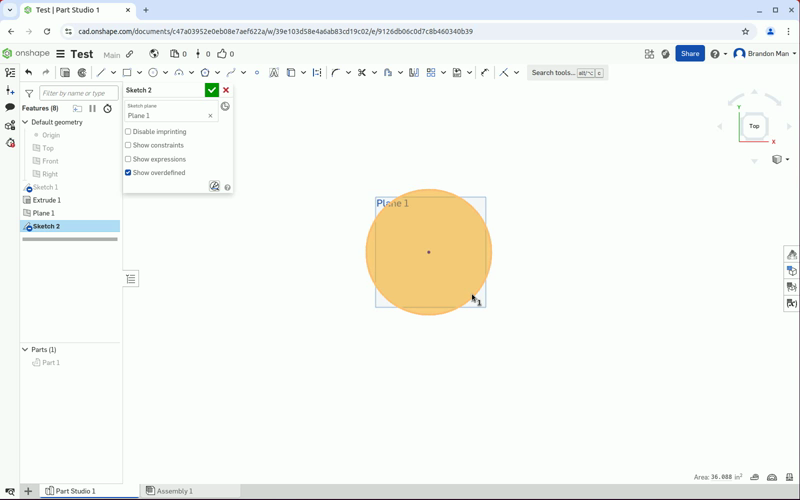
scroll(-6)
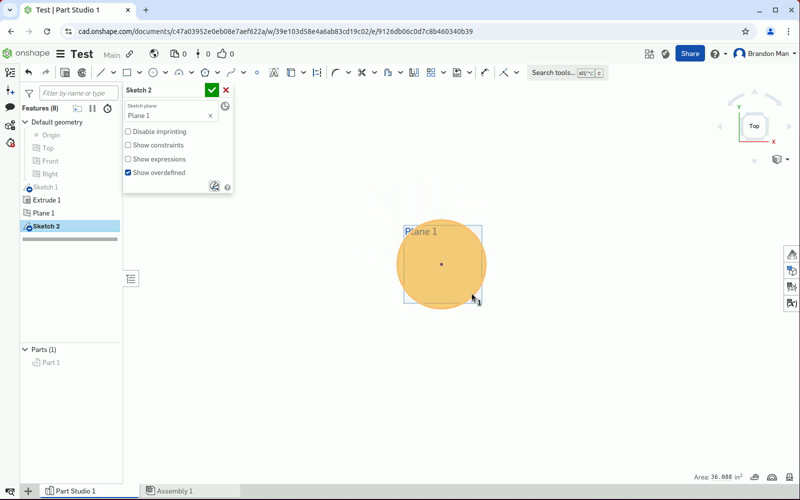
scroll(-6)
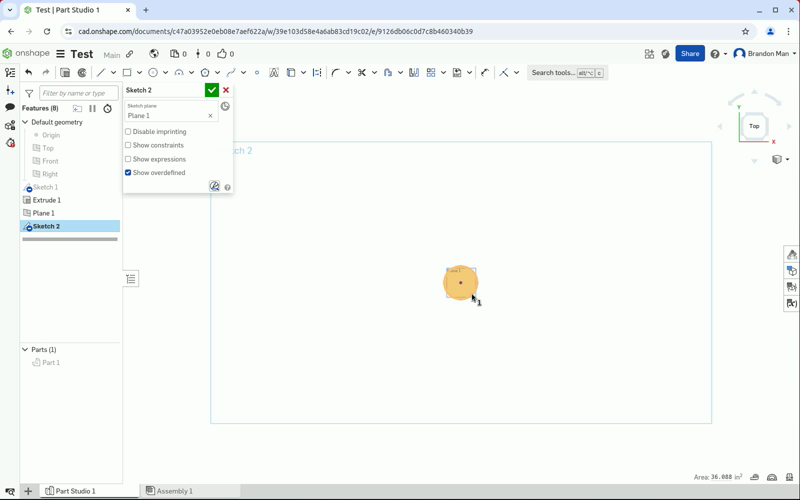
mouse_move(73, 352)
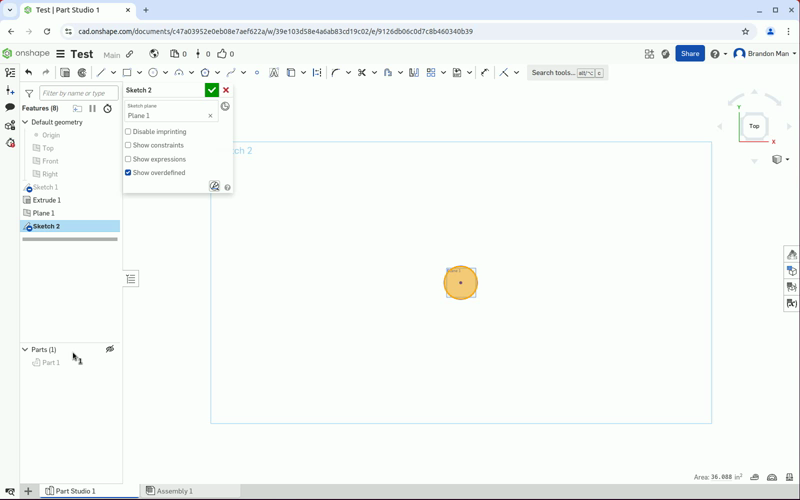
key(shift+y)
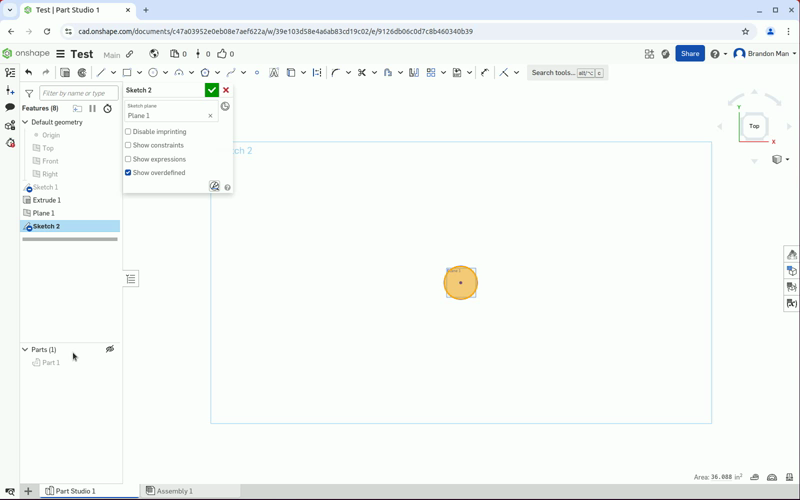
key(shift+e)
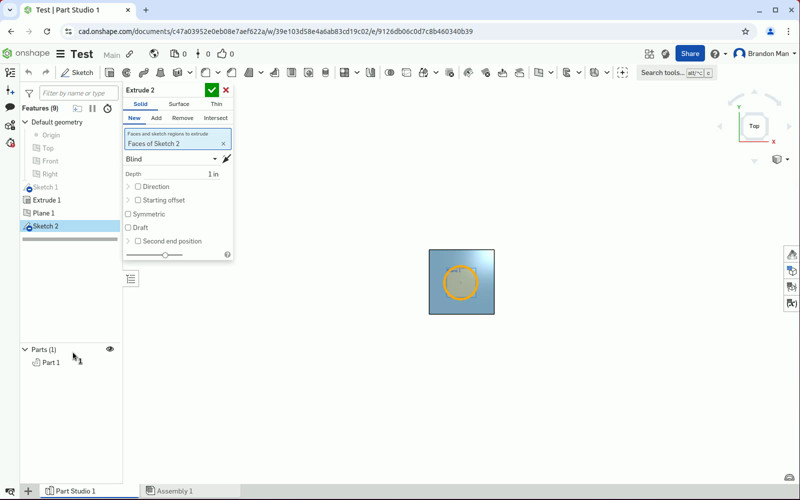
mouse_move(143, 106)
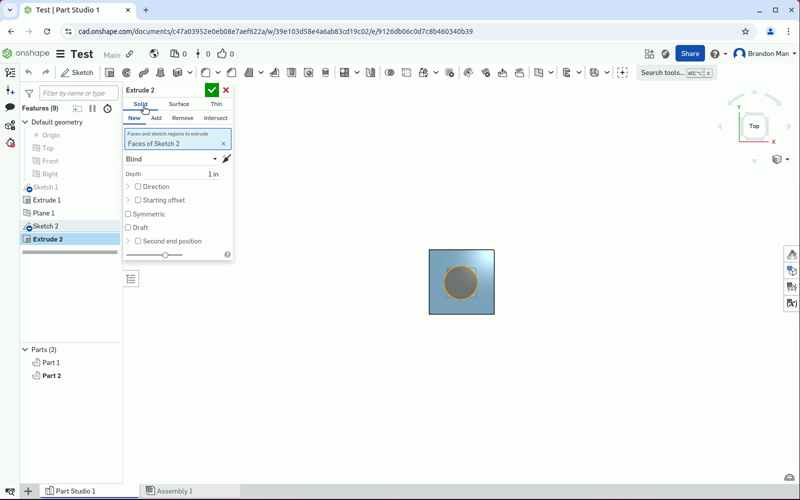
click(143, 106)
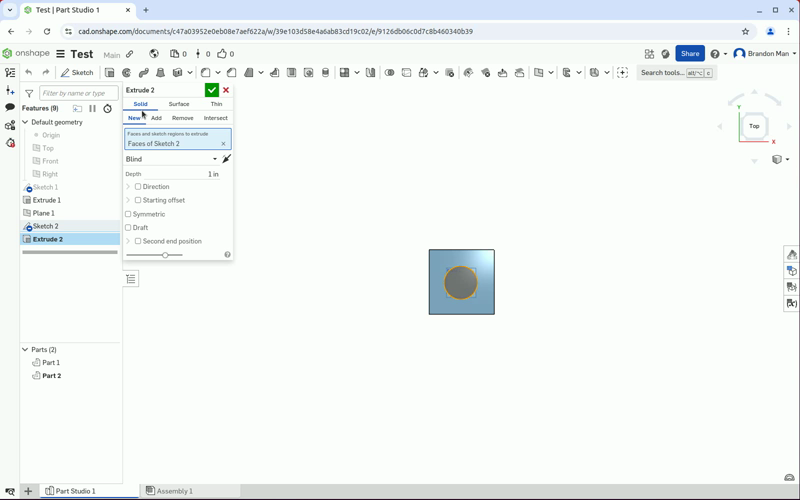
mouse_move(137, 120)
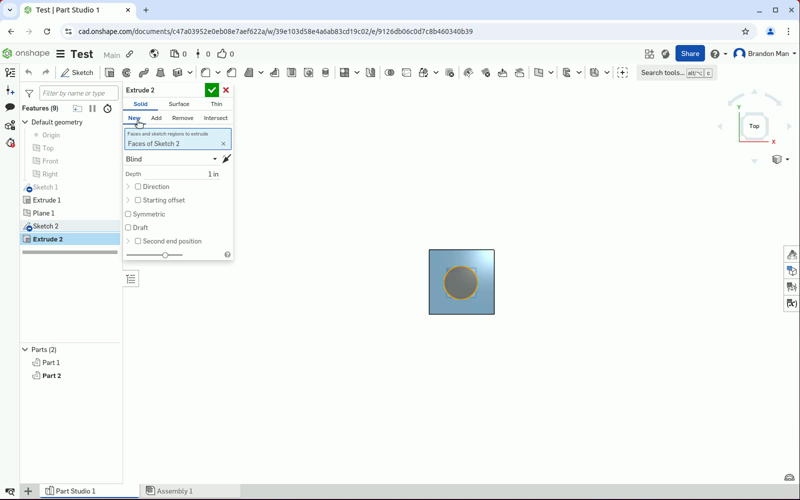
click(137, 120)
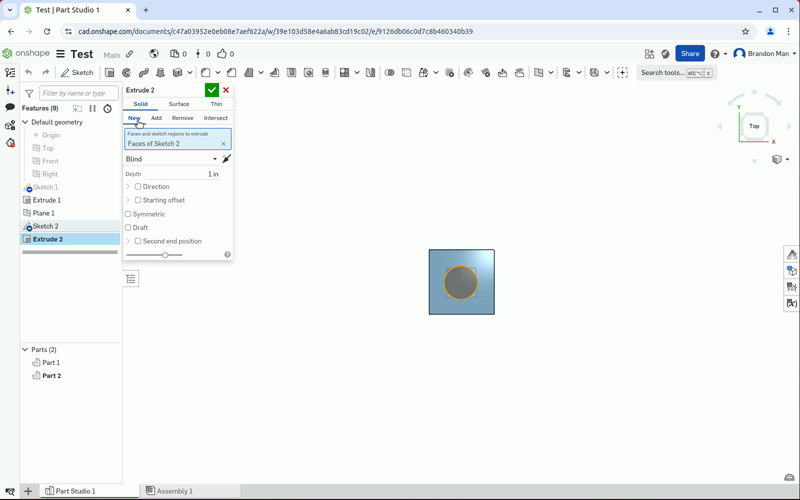
key(tab, 4)
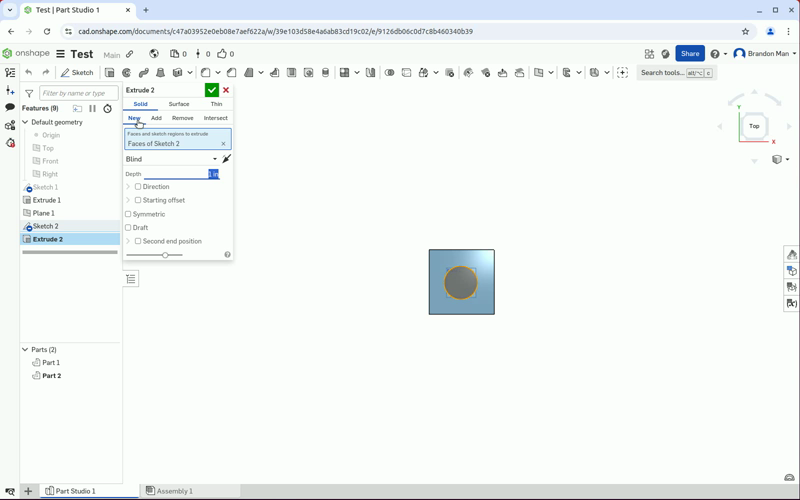
text(21.423)
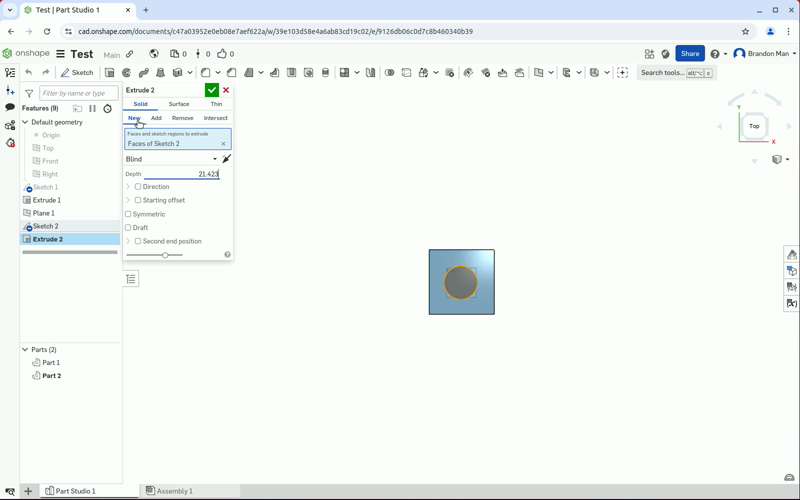
key(enter)
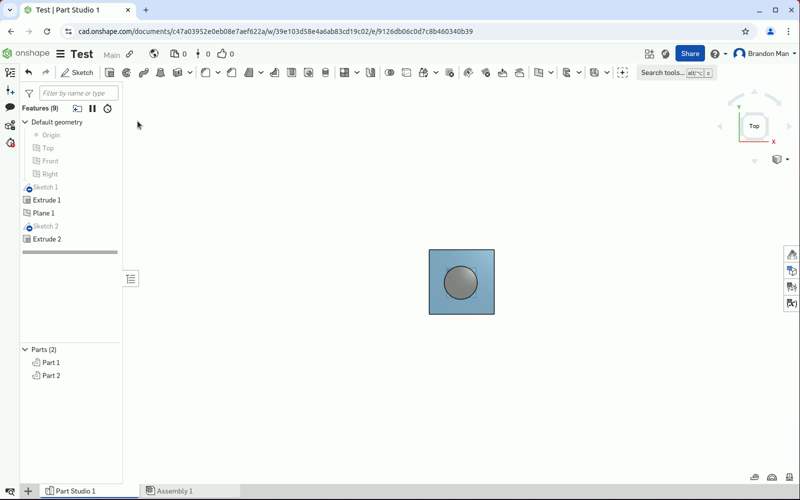
key(shift+h)
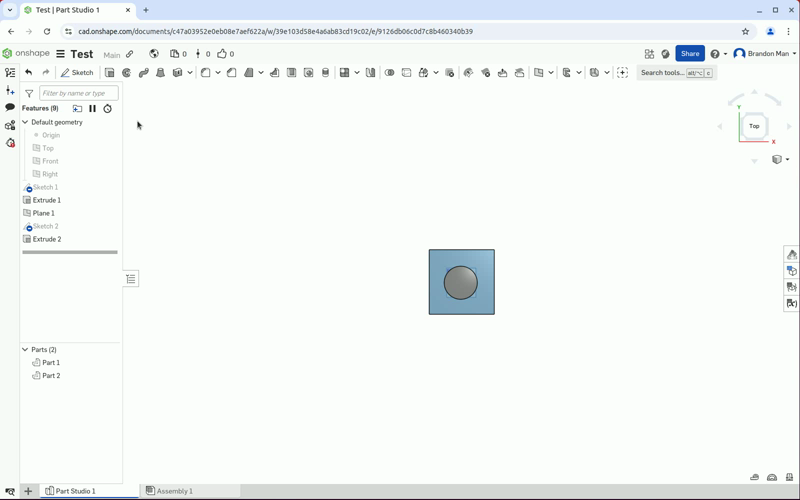
key(shift+h)
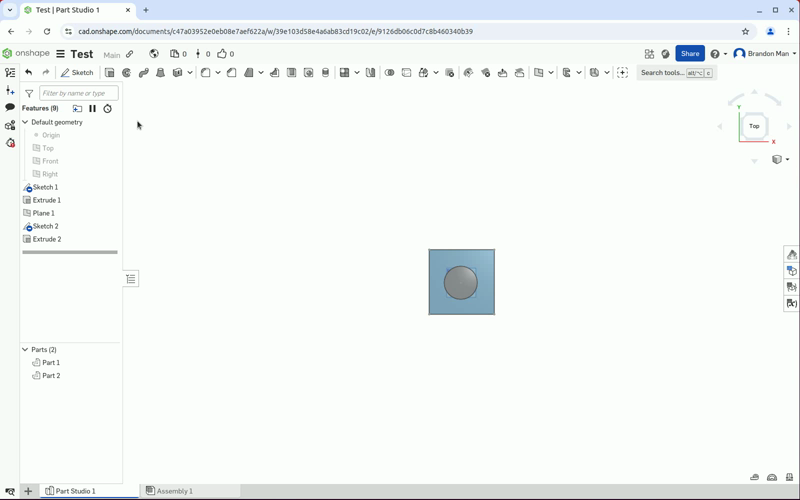
key(shift+7)
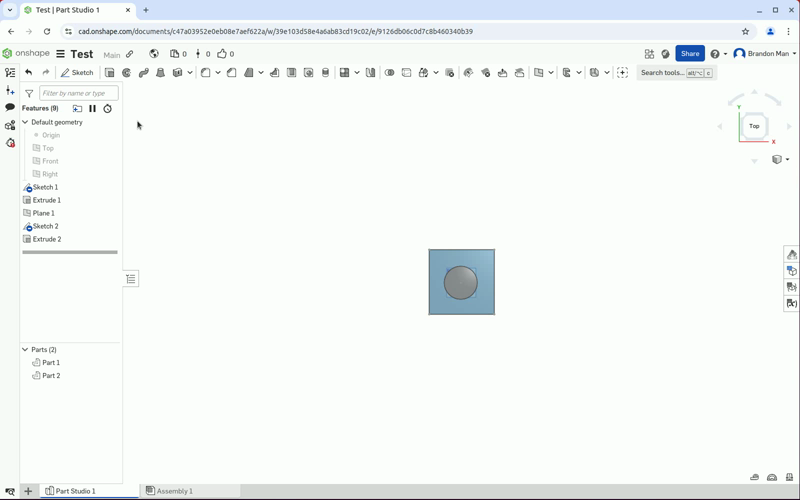
key(up, 3)
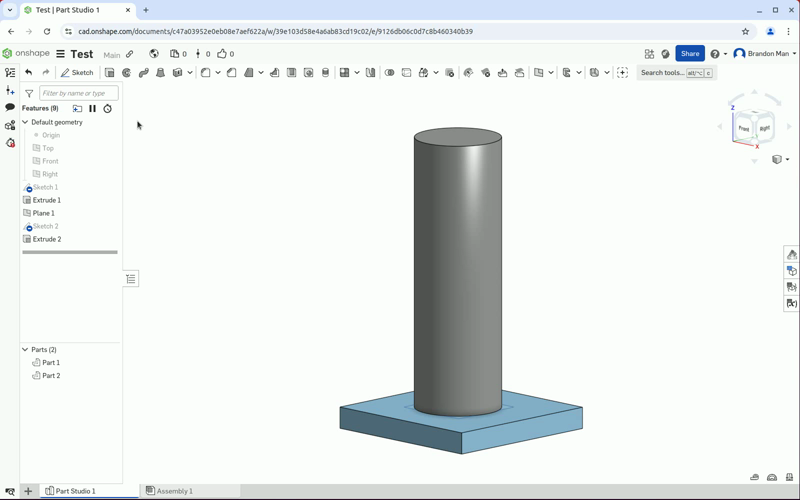
key(left, 3)
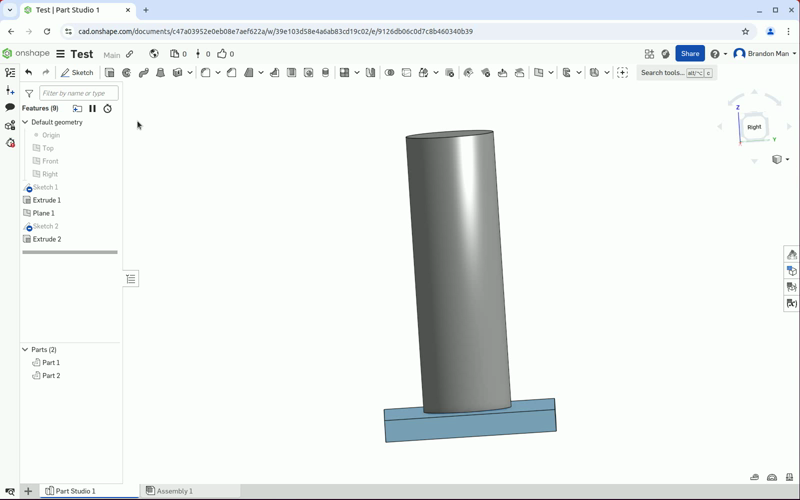
key(right, 3)
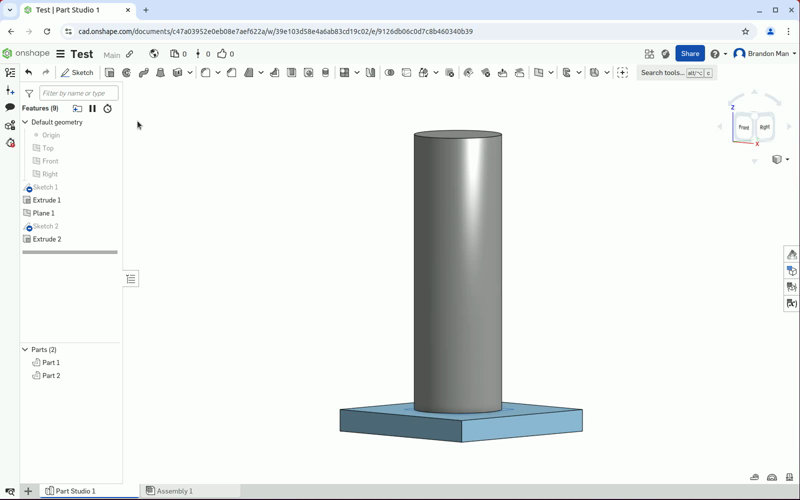
key(down, 3)
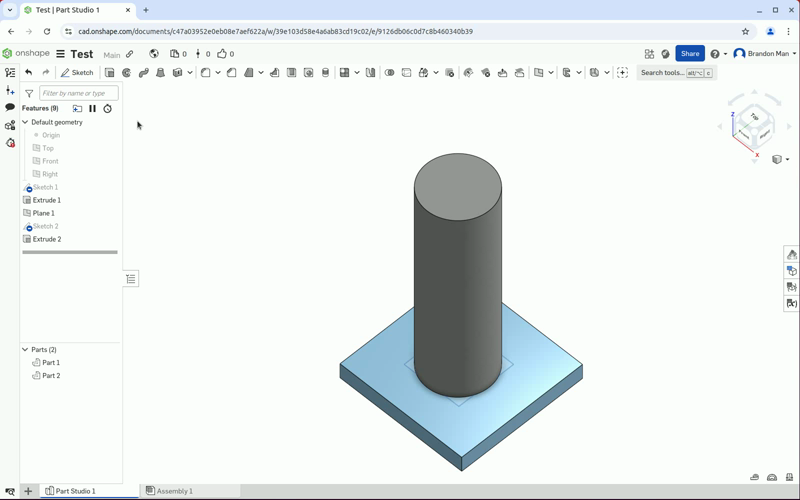
mouse_move(73, 189)
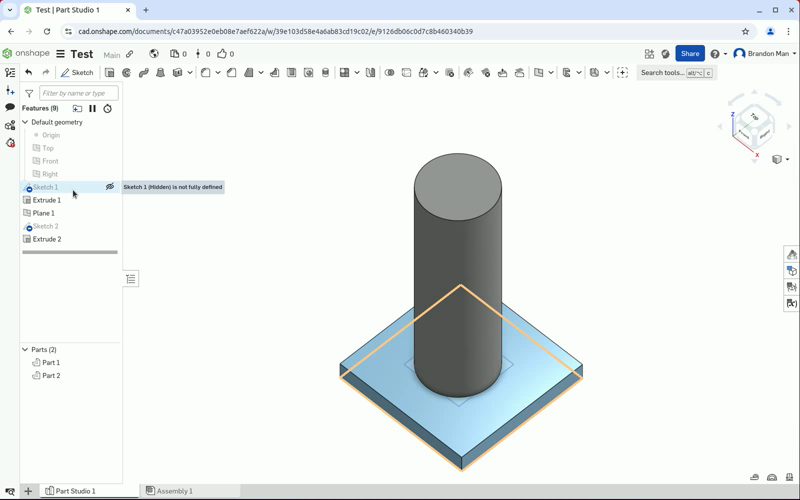
click(73, 189)